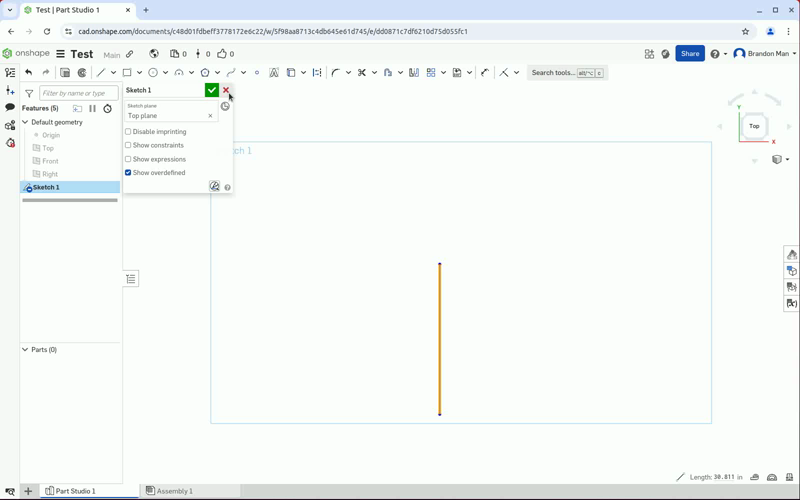
key(shift+h)
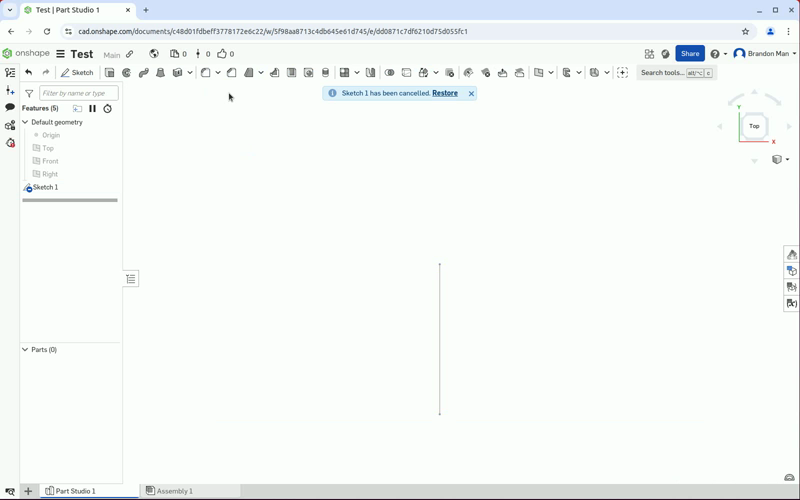
key(shift+s)
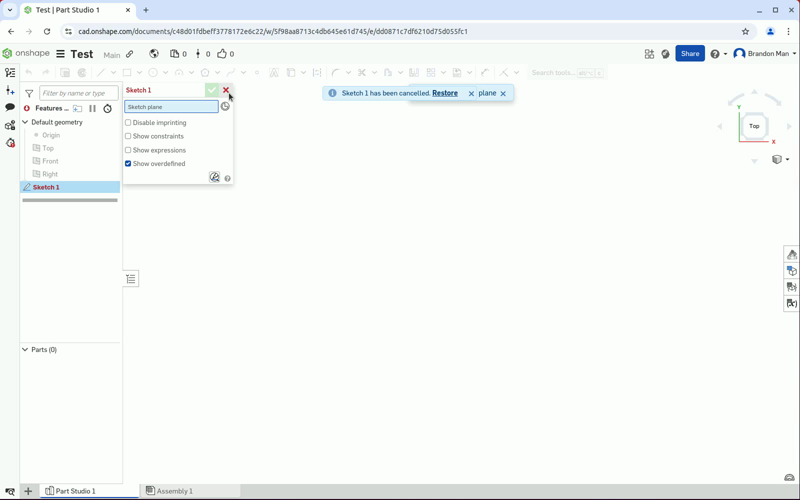
mouse_move(73, 150)
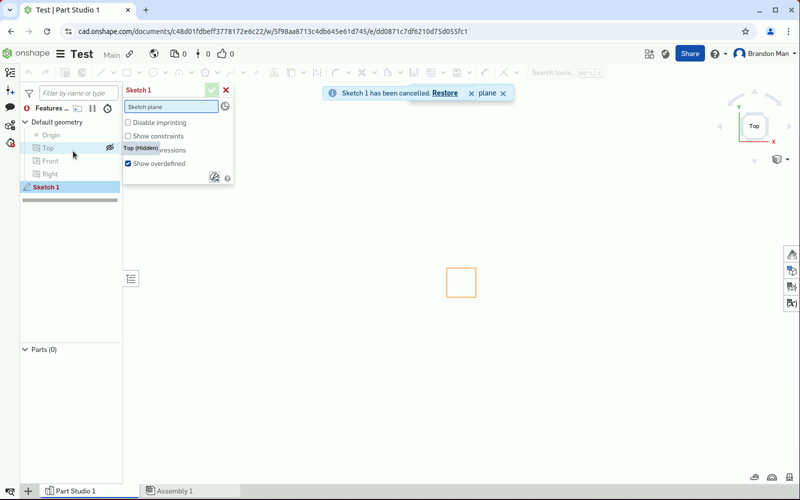
click(73, 150)
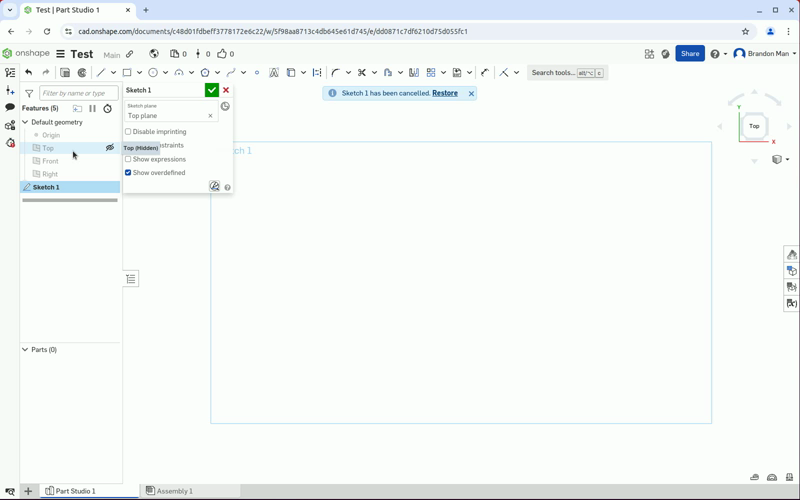
mouse_move(73, 352)
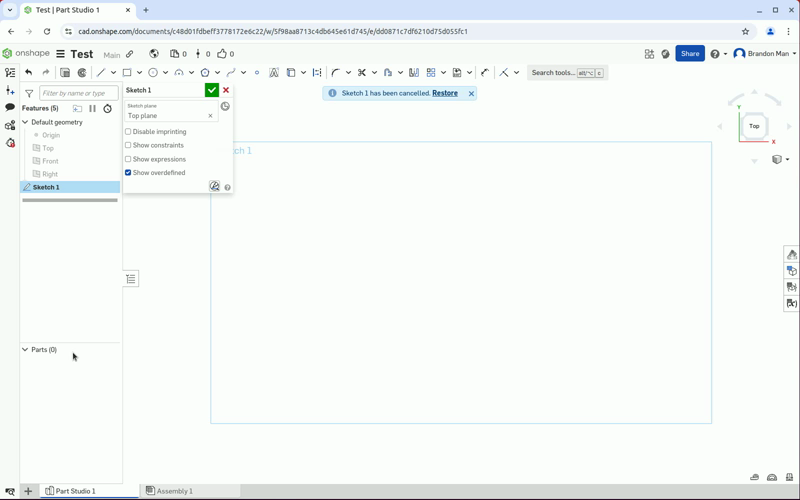
key(y)
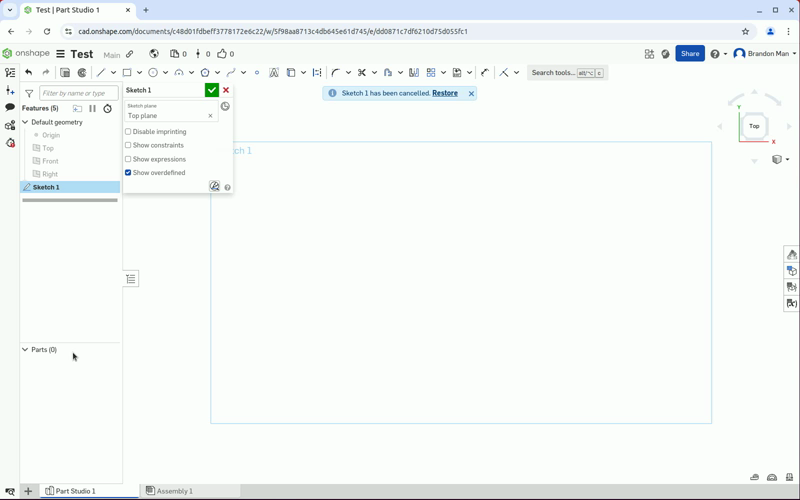
key(l)
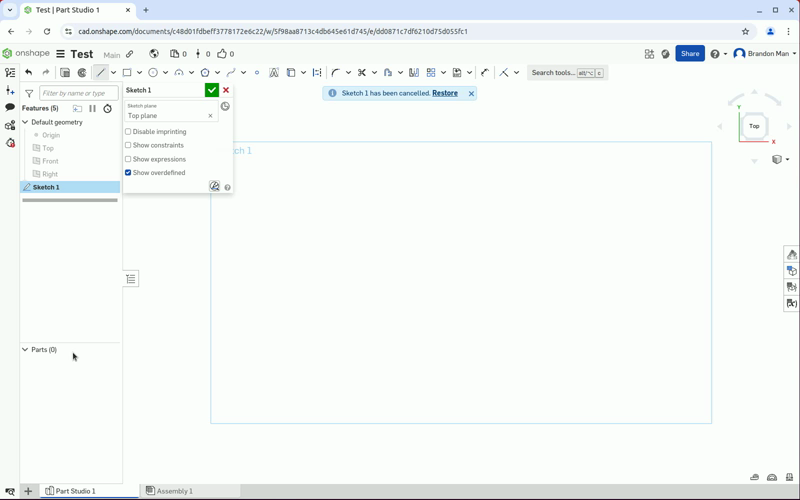
key_down(shift)
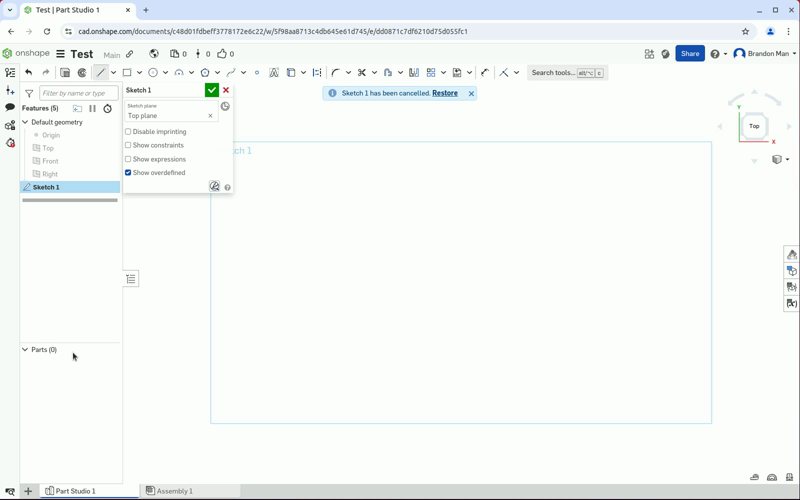
mouse_move(348, 348)
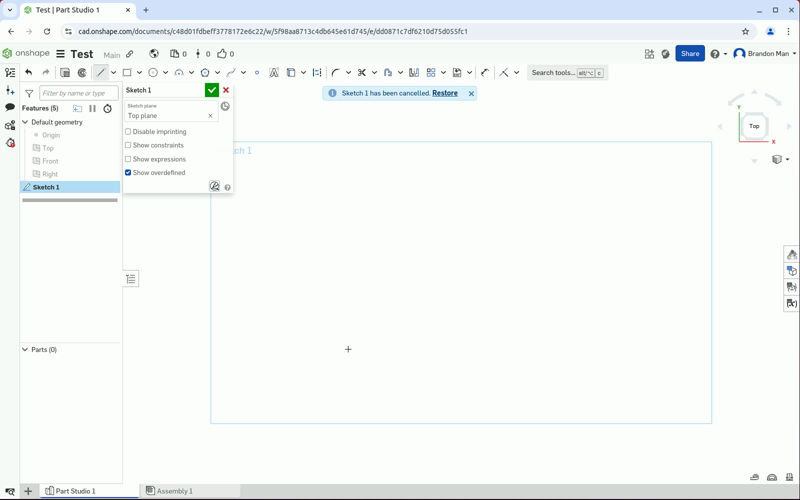
click(348, 348)
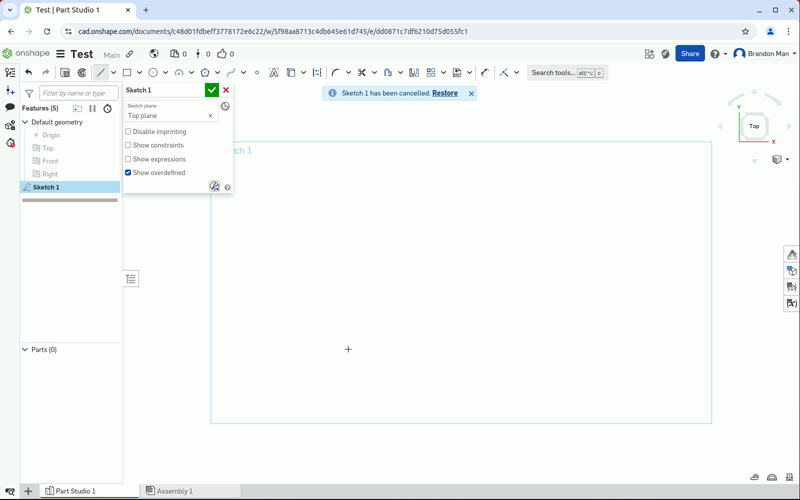
key_up(shift)
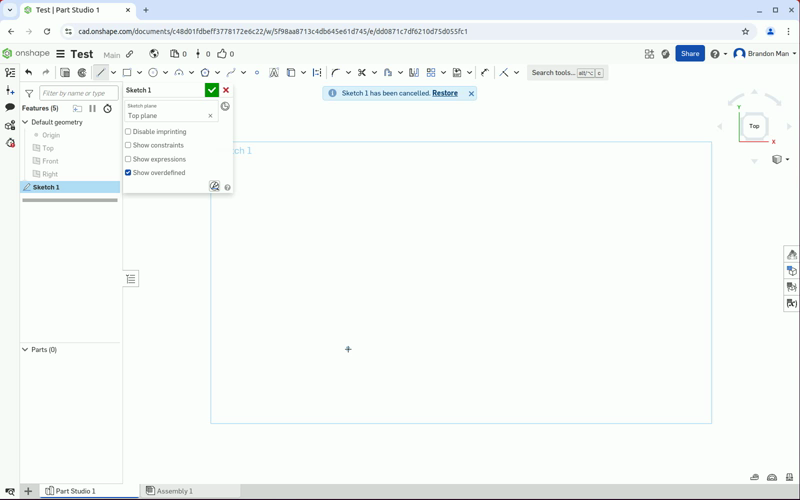
key_down(shift)
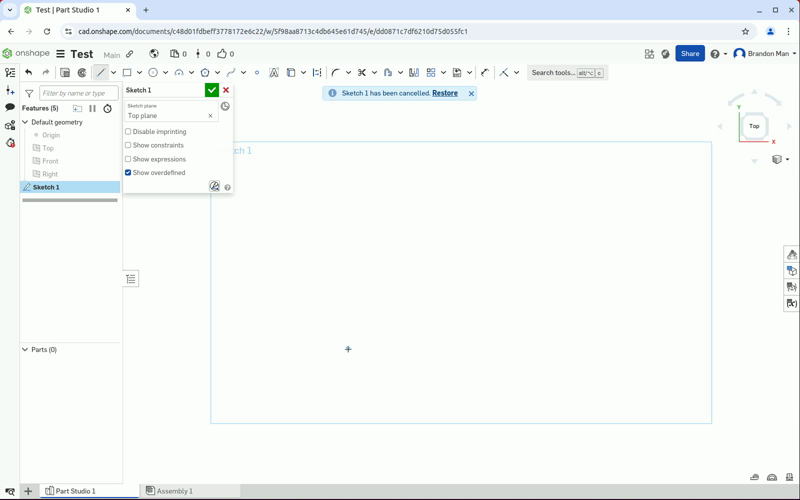
mouse_move(546, 348)
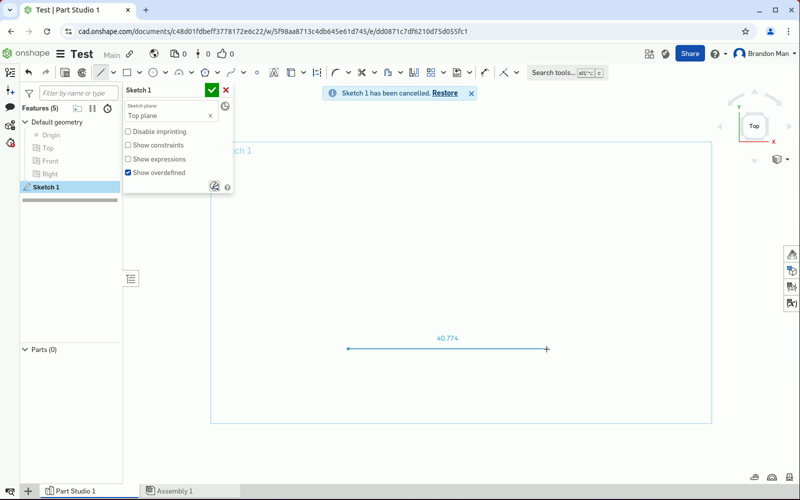
click(546, 348)
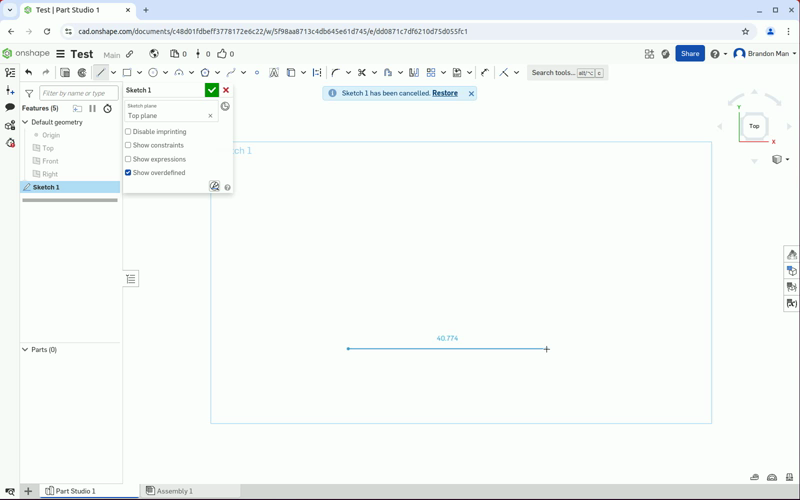
key_up(shift)
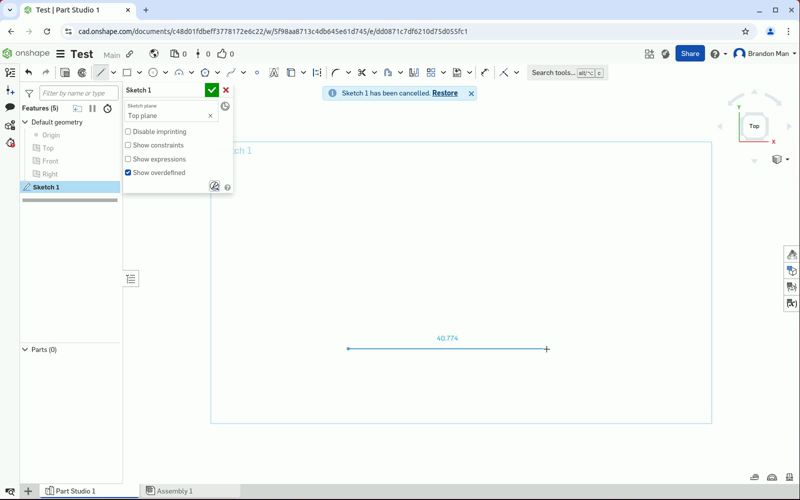
key_down(shift)
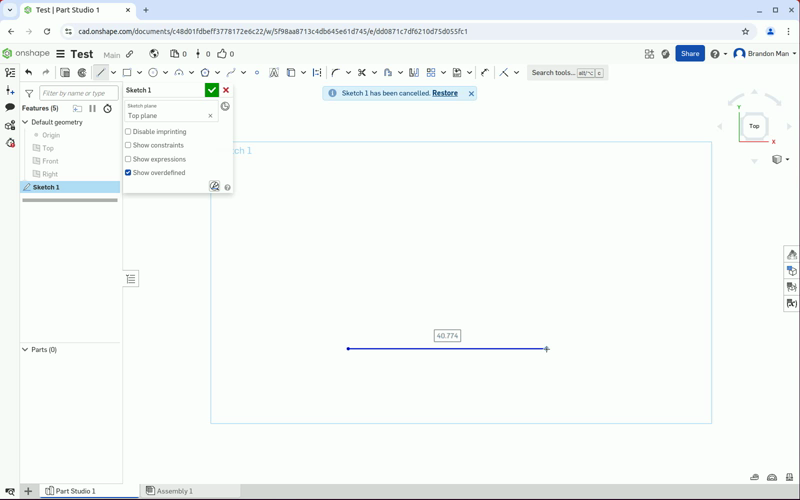
mouse_move(546, 225)
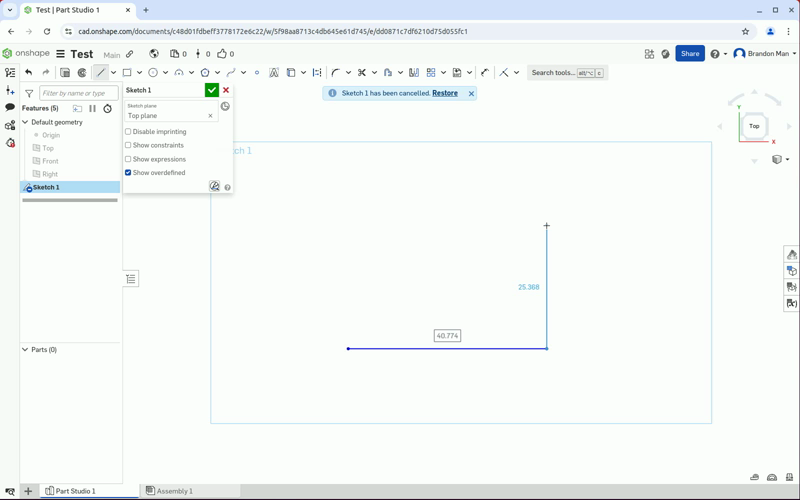
click(546, 225)
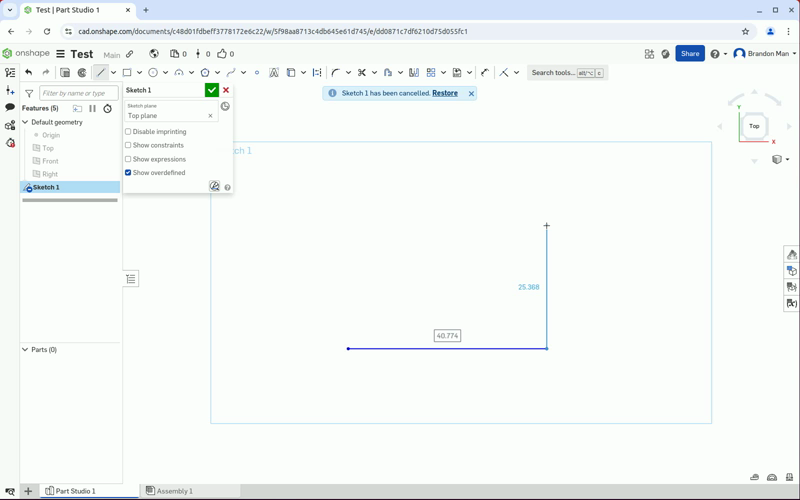
key_up(shift)
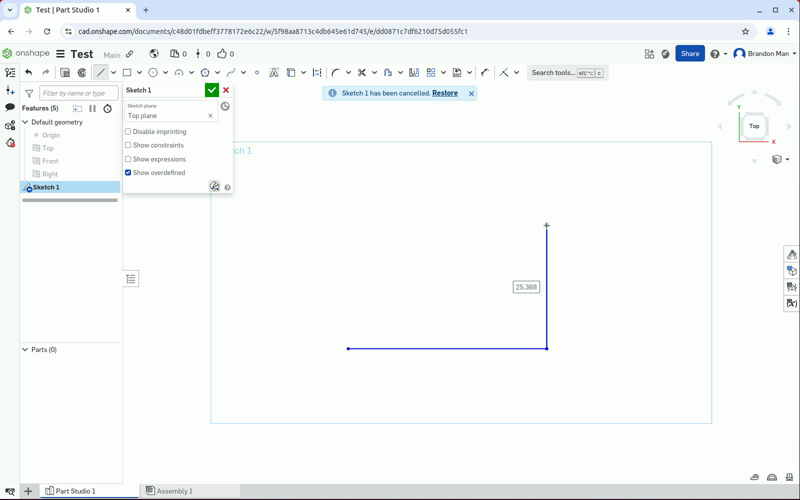
key_down(shift)
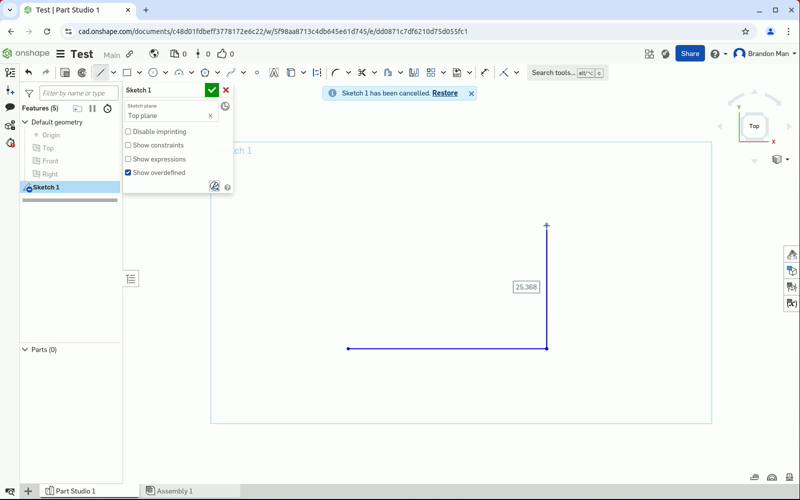
mouse_move(348, 225)
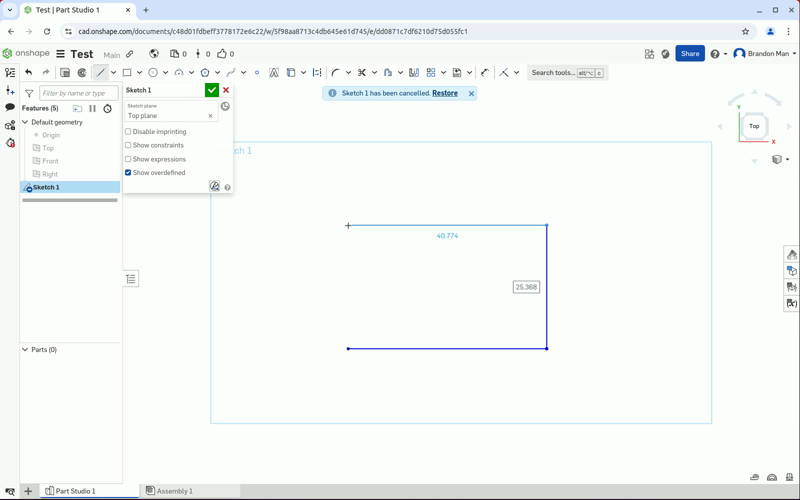
click(348, 225)
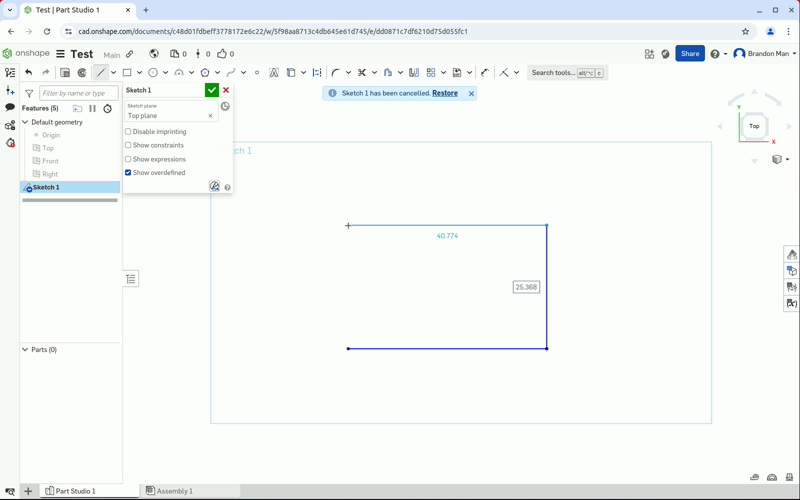
key_up(shift)
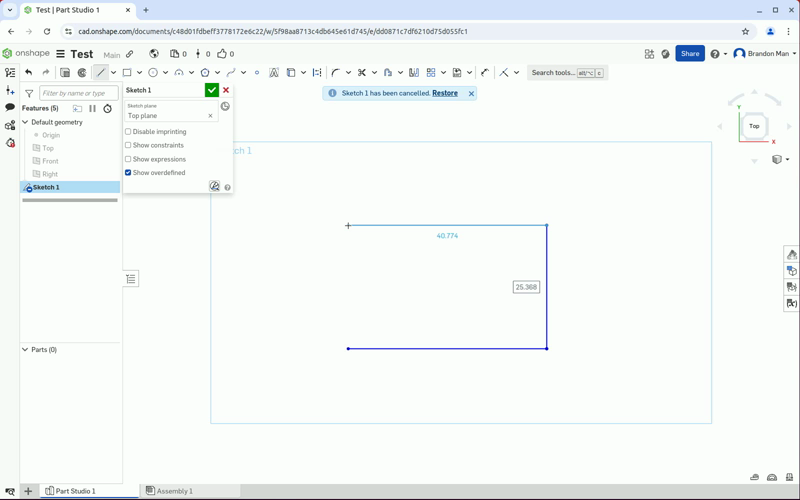
key_down(shift)
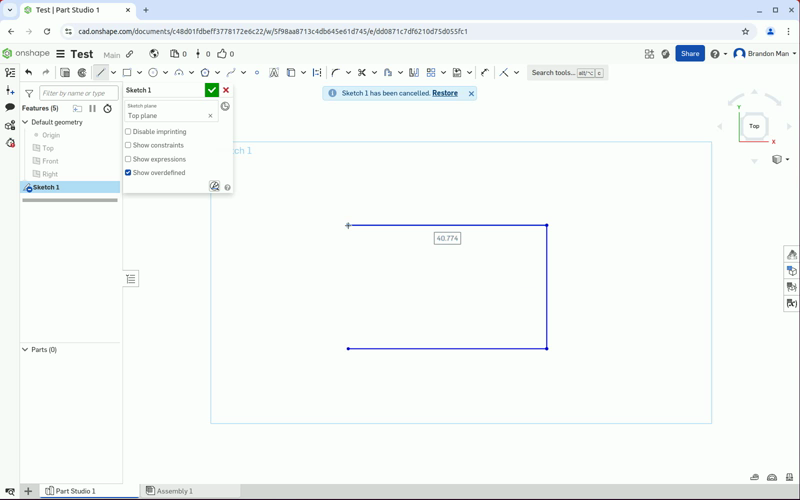
mouse_move(348, 348)
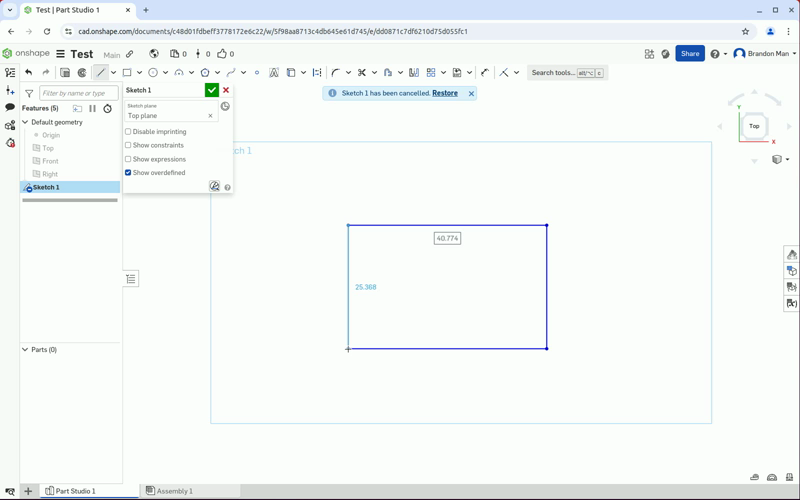
key_up(shift)
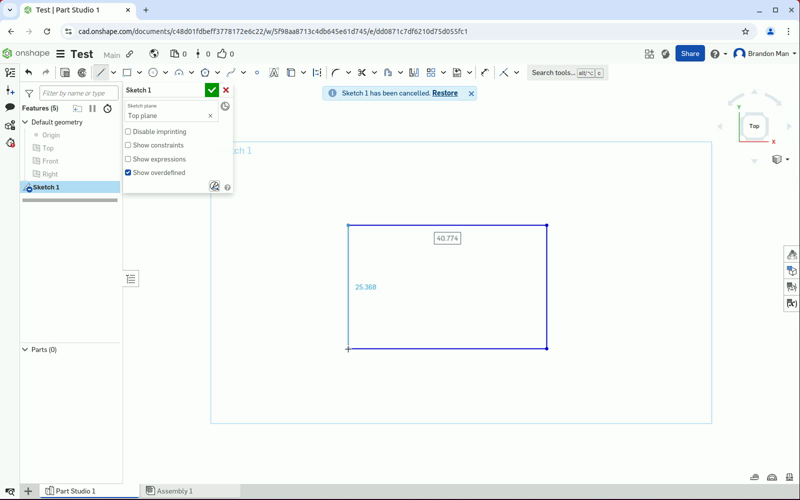
click(348, 348)
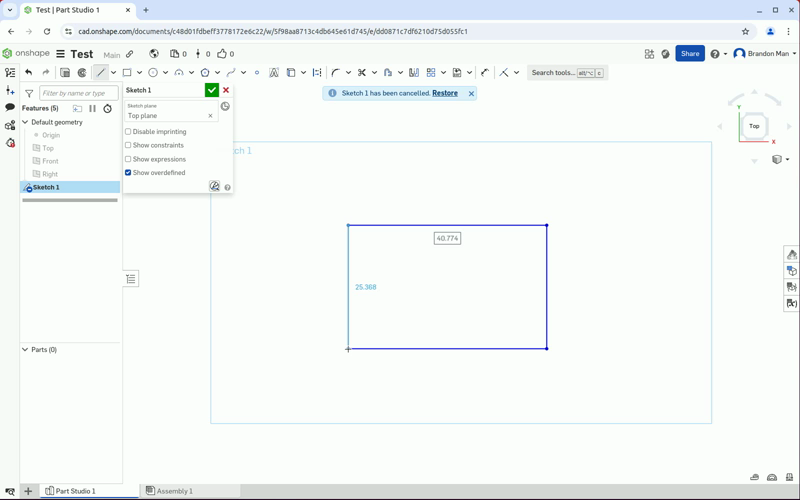
key(esc)
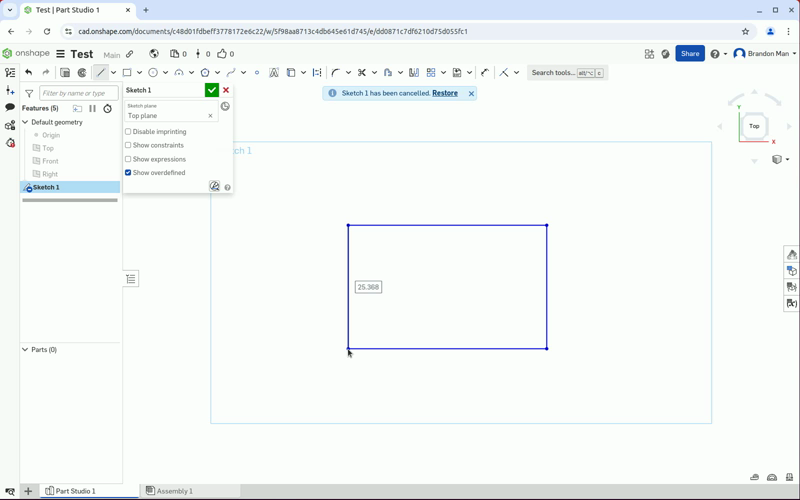
mouse_move(467, 268)
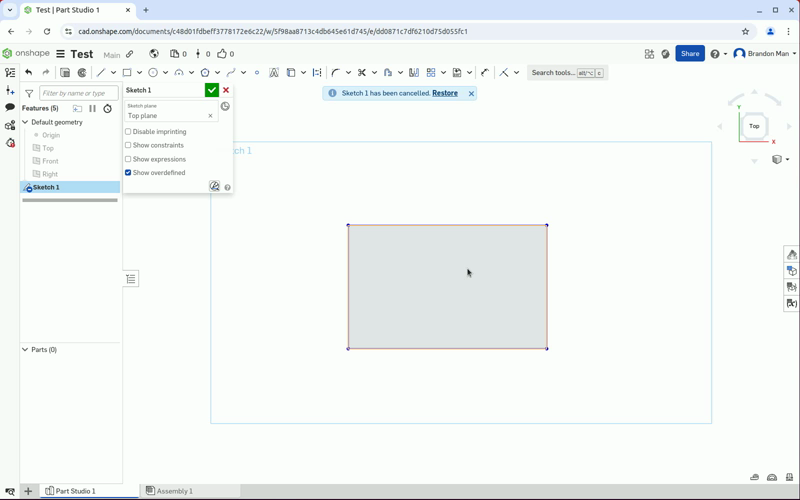
click(467, 268)
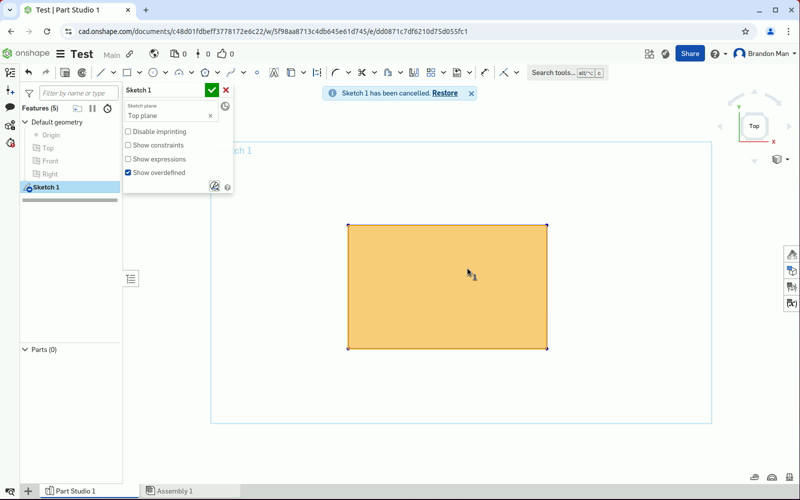
mouse_move(73, 352)
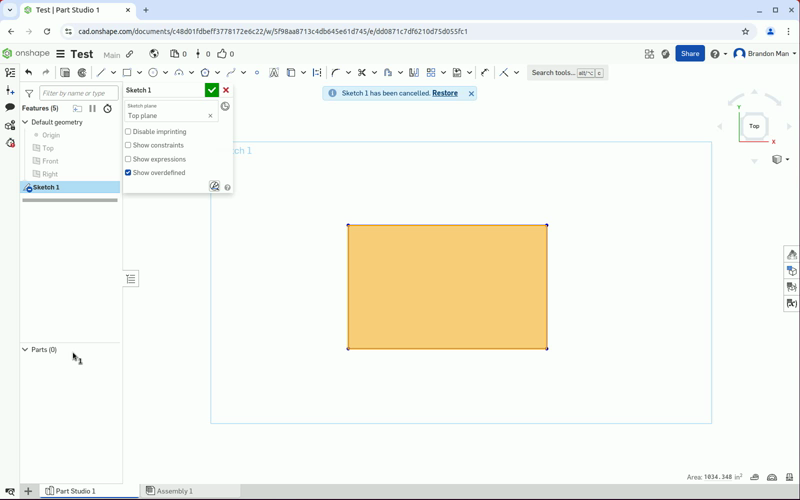
key(shift+y)
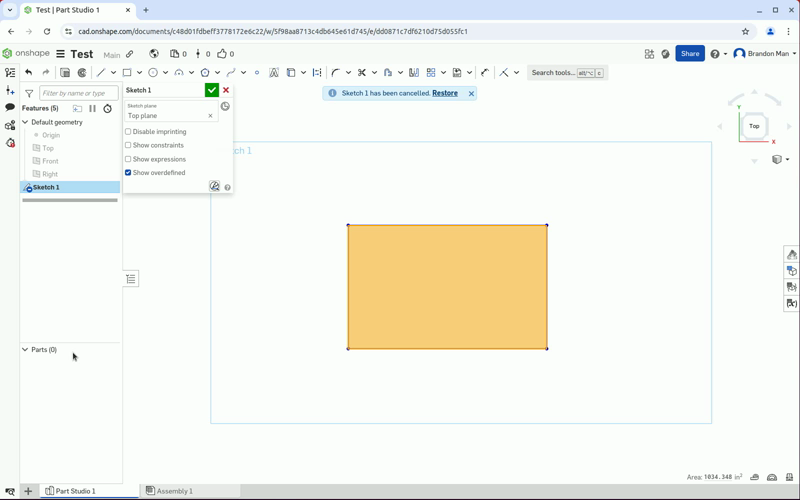
key(shift+e)
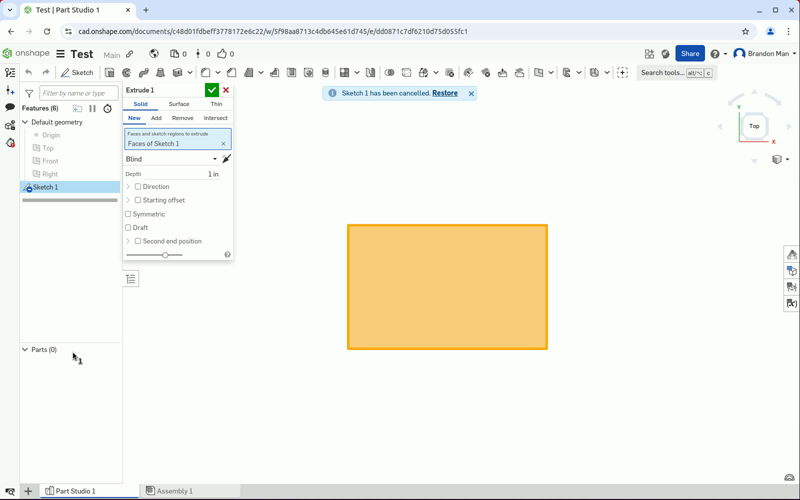
mouse_move(143, 106)
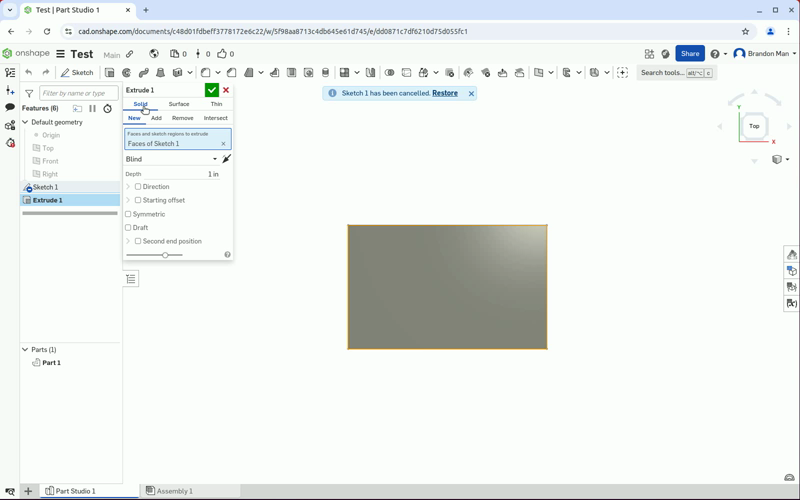
click(143, 106)
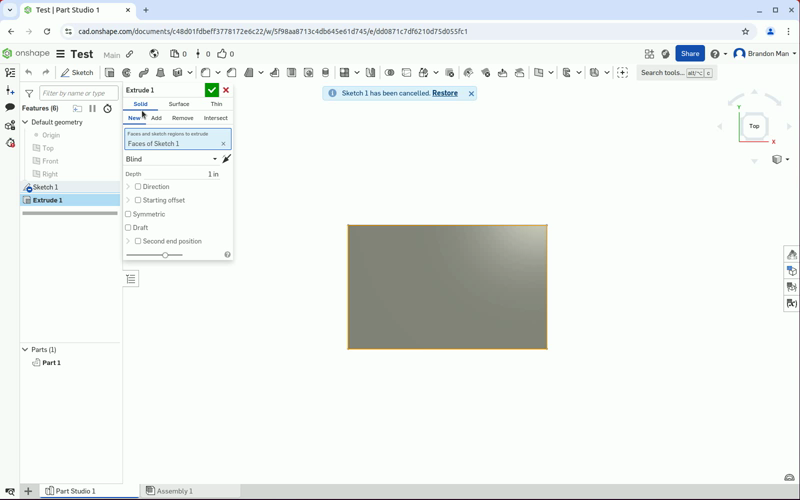
mouse_move(137, 120)
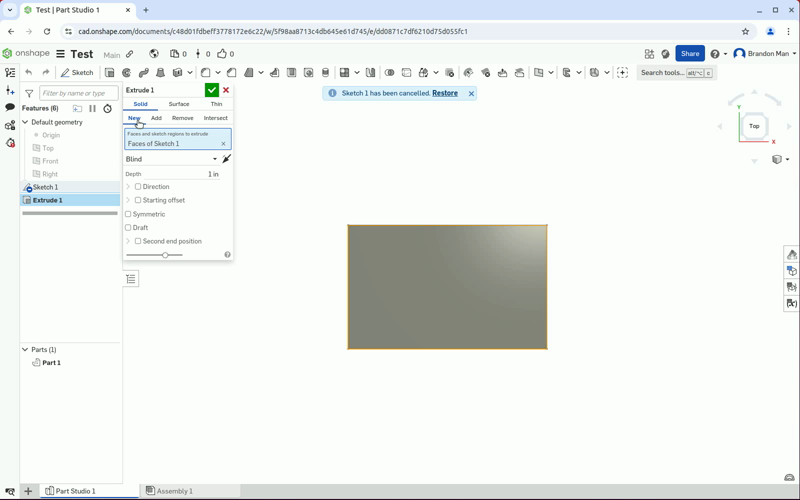
click(137, 120)
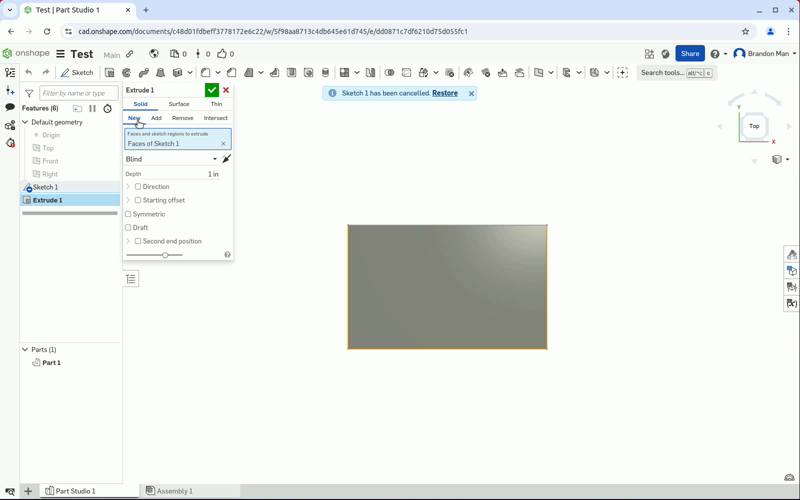
key(tab, 4)
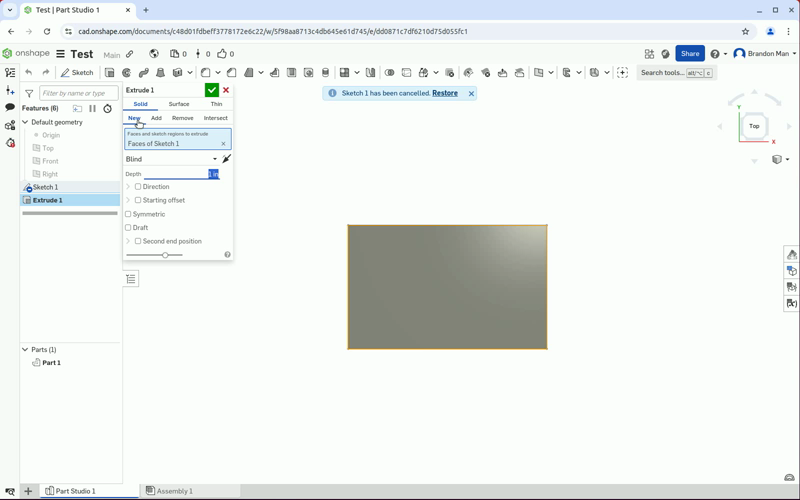
text(0.722)
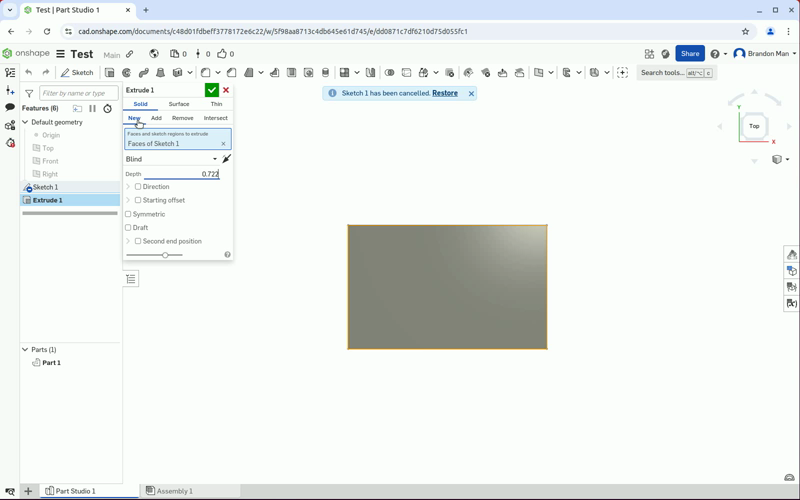
key(enter)
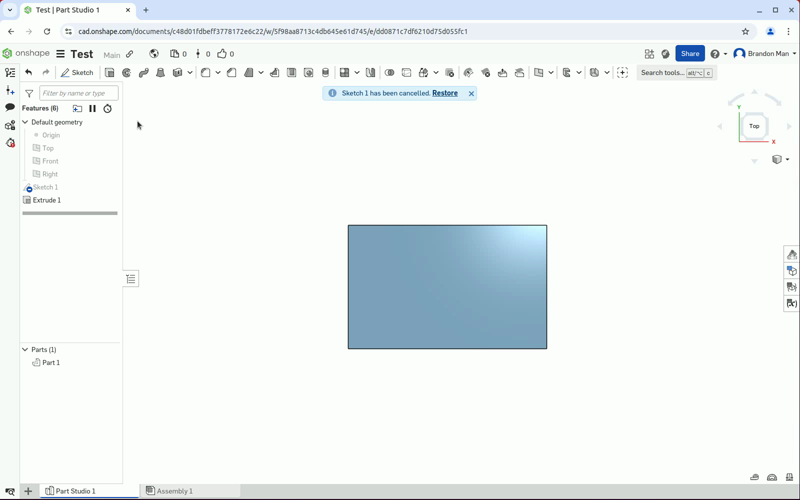
key(shift+h)
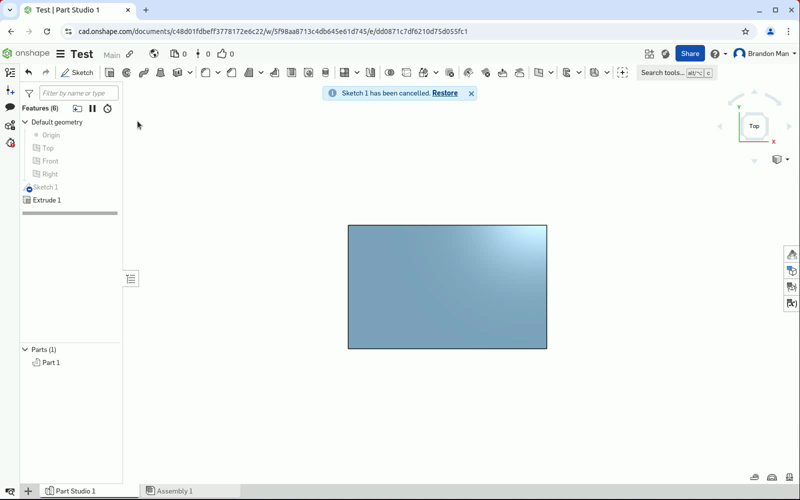
key(shift+h)
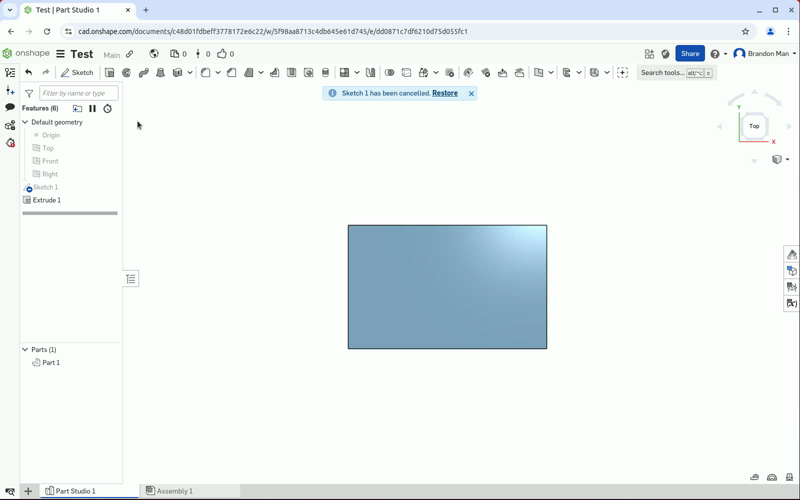
mouse_move(73, 189)
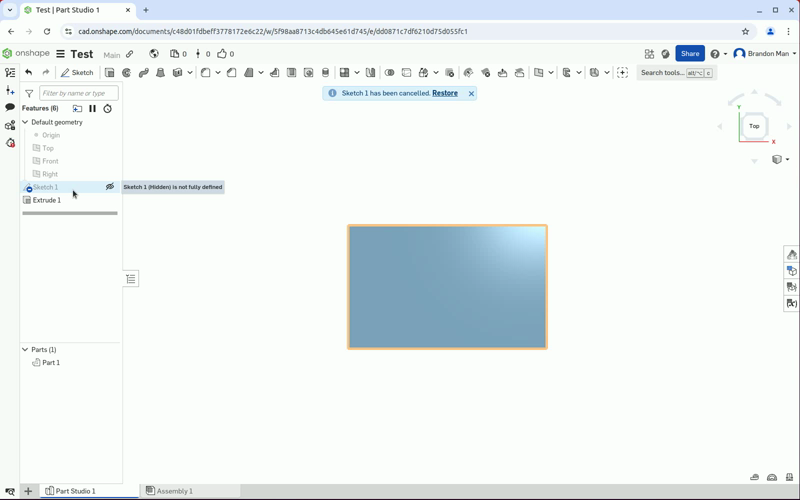
click(73, 189)
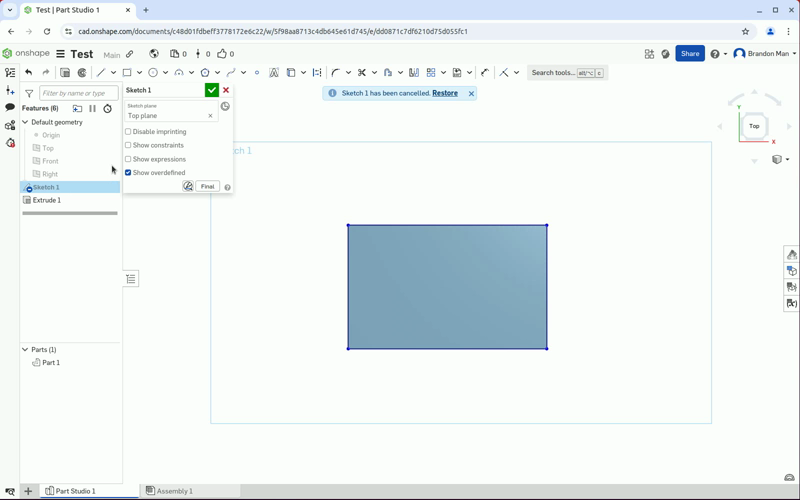
mouse_move(229, 92)
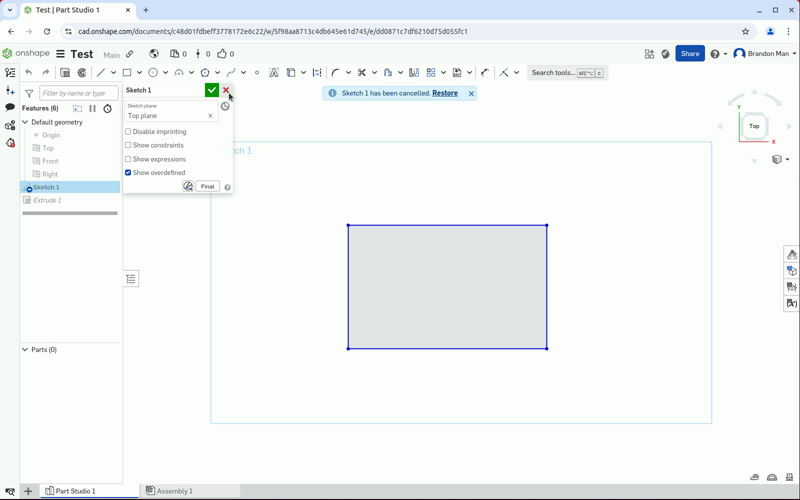
click(229, 92)
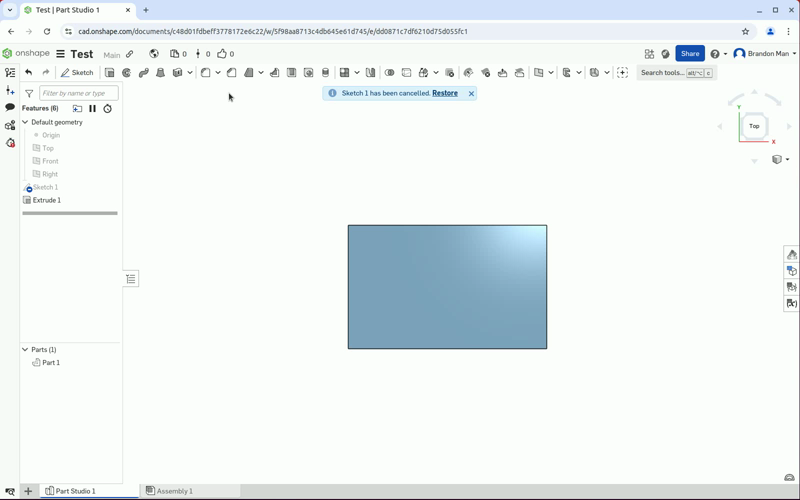
mouse_move(541, 75)
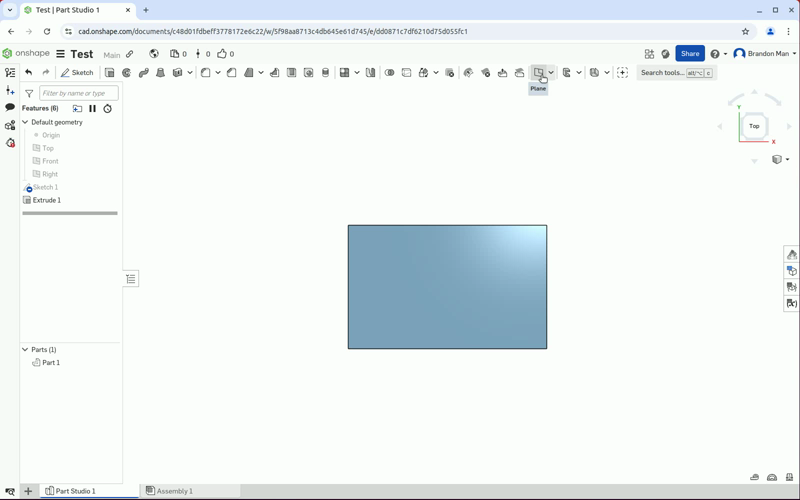
click(541, 75)
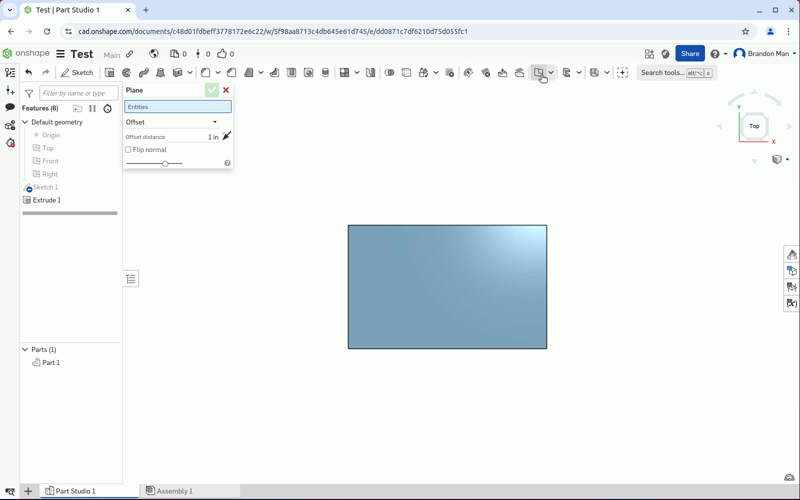
mouse_move(73, 150)
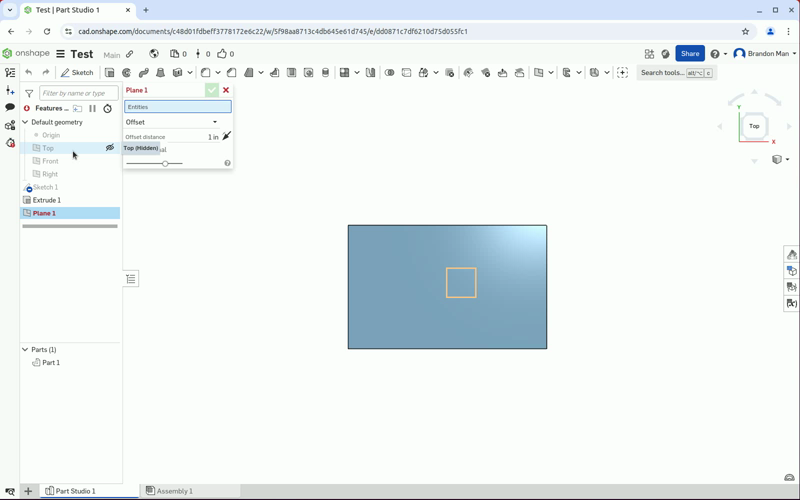
click(73, 150)
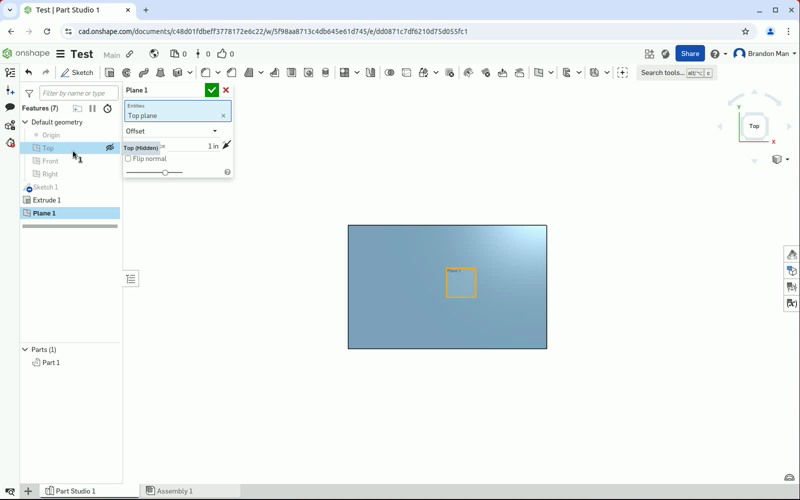
key(tab, 2)
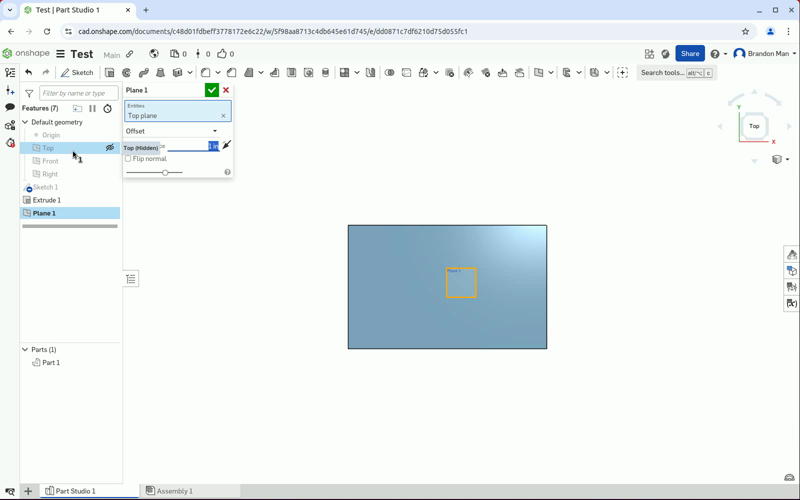
text(0.709)
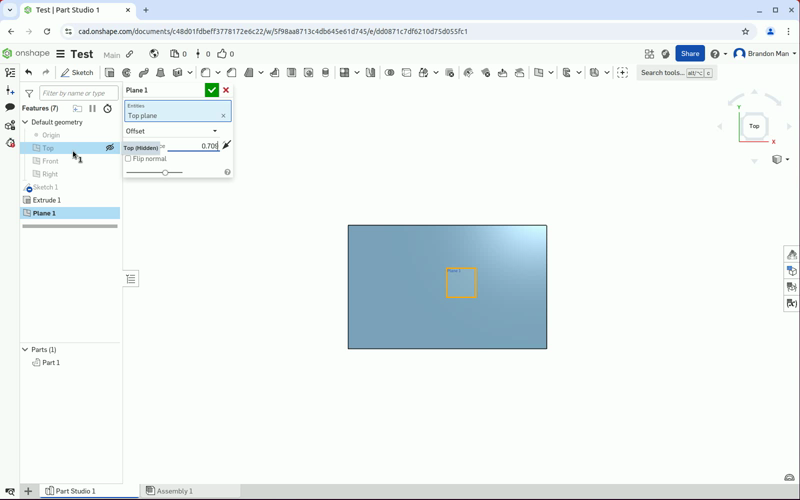
key(enter, 2)
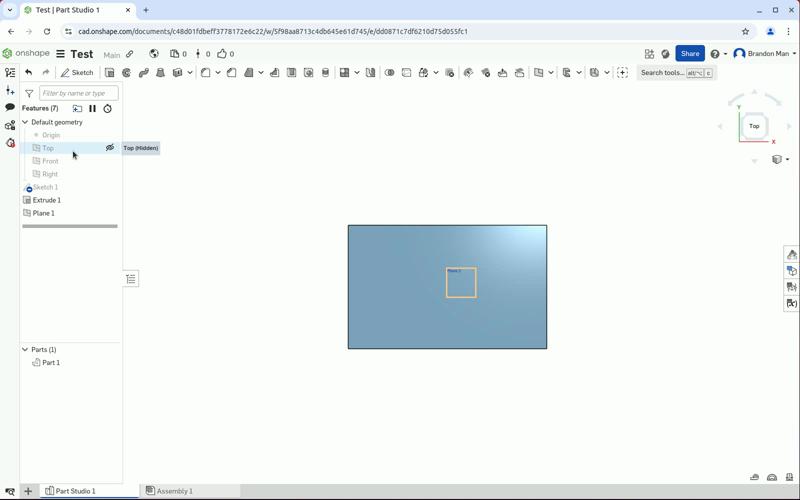
key(shift+s)
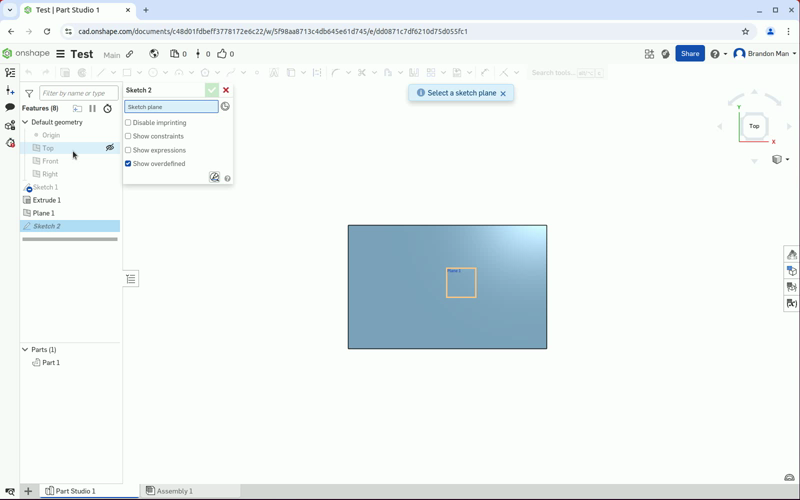
mouse_move(73, 215)
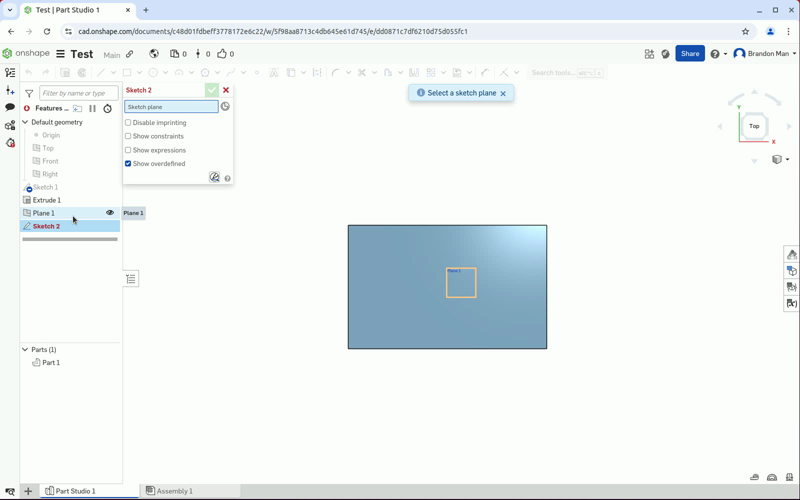
click(73, 215)
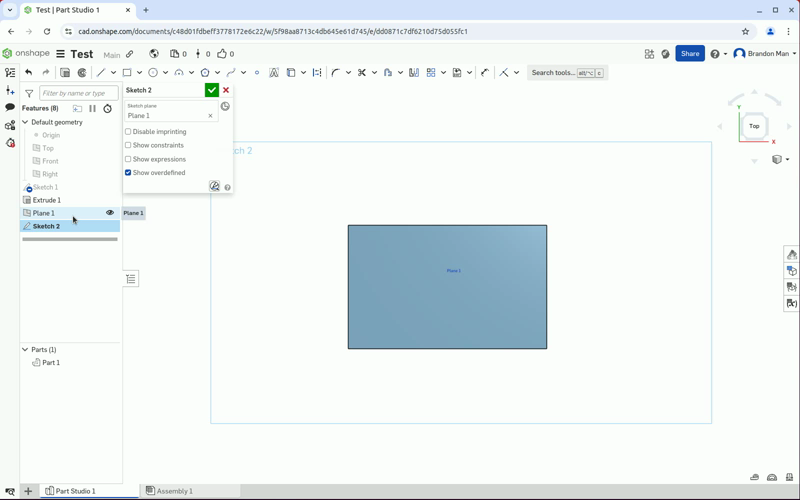
mouse_move(73, 352)
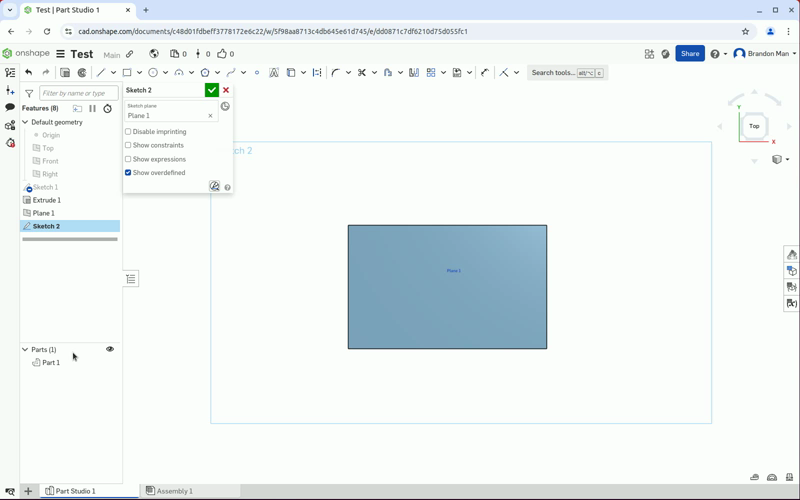
key(y)
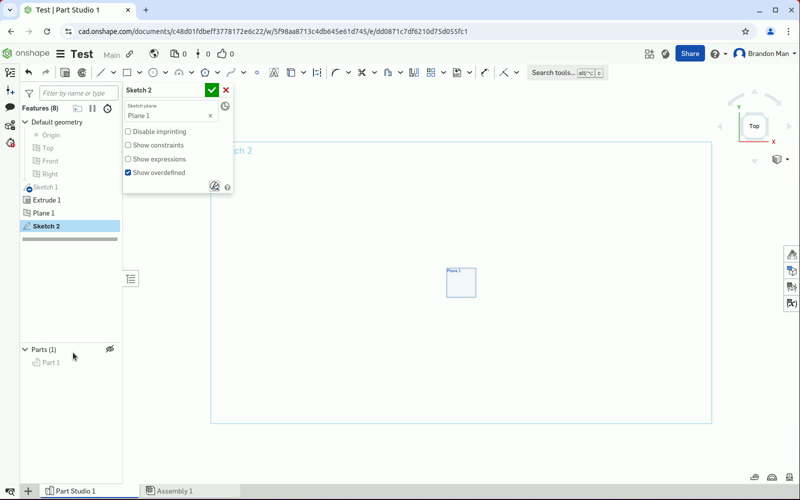
key(c)
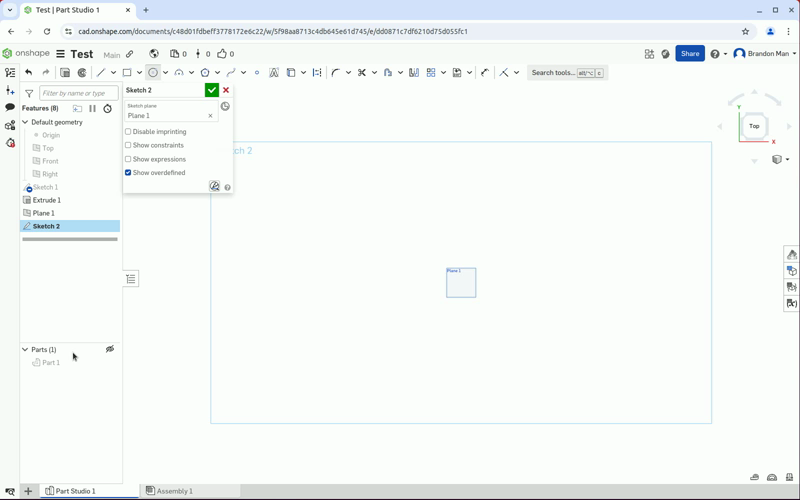
key_down(shift)
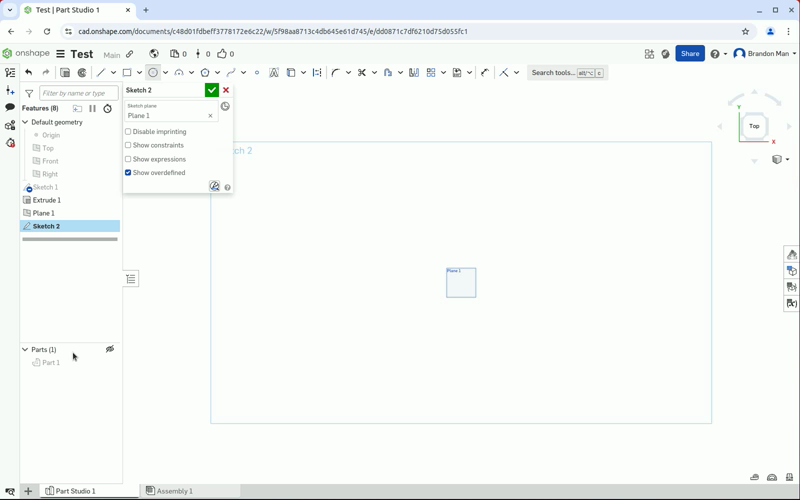
mouse_move(399, 282)
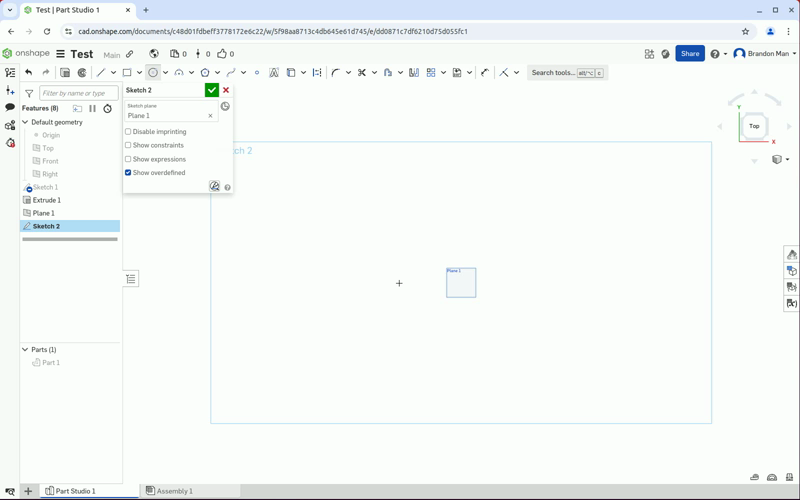
click(399, 282)
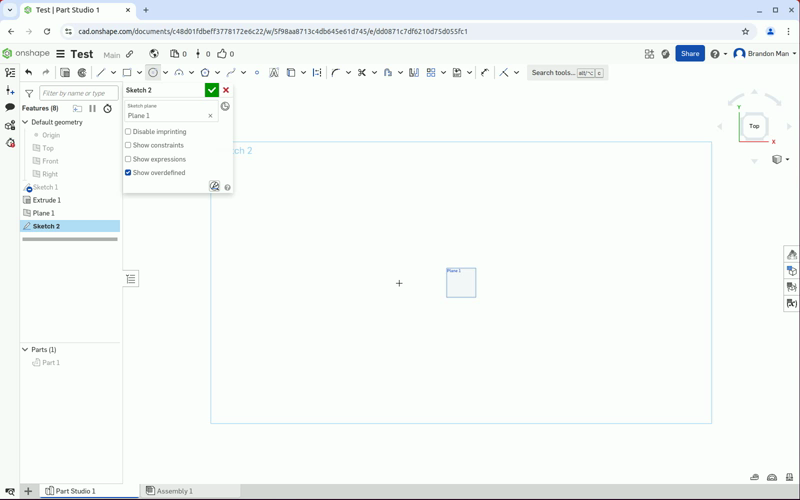
key_up(shift)
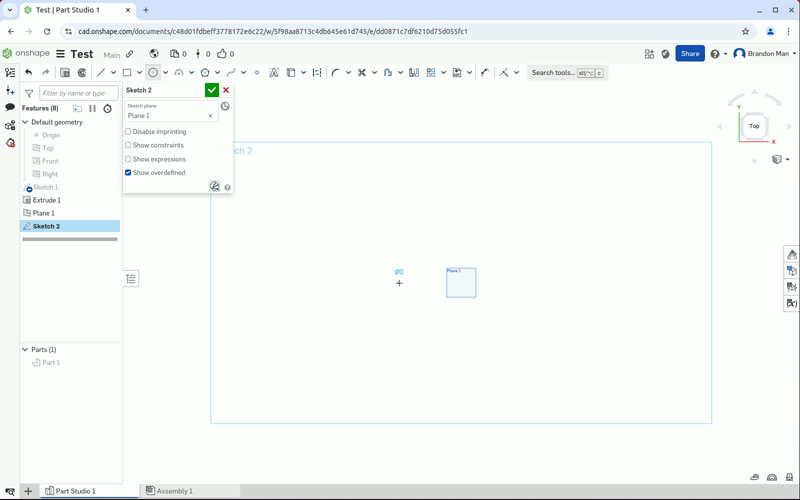
mouse_move(419, 282)
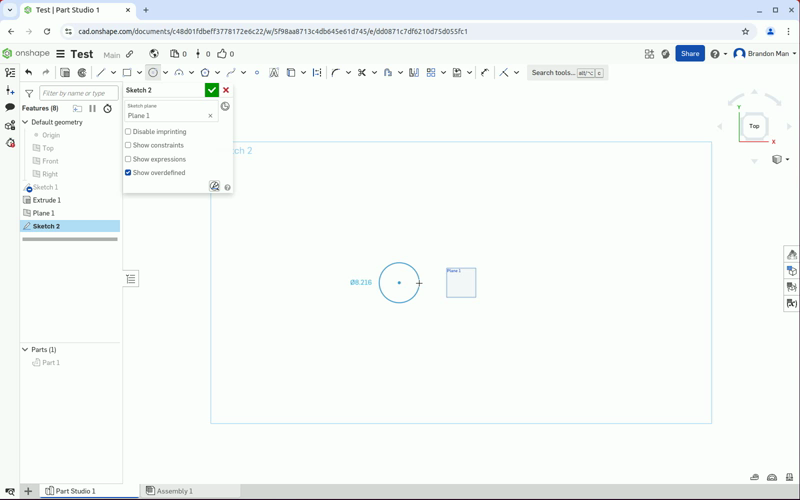
click(419, 282)
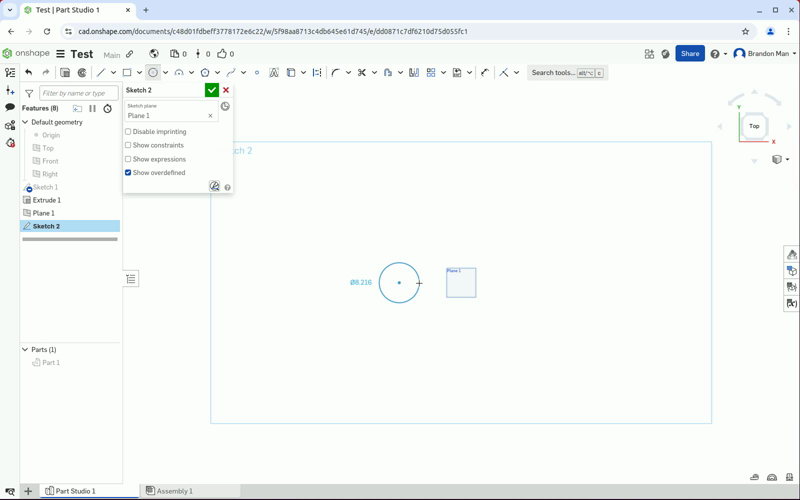
key(esc)
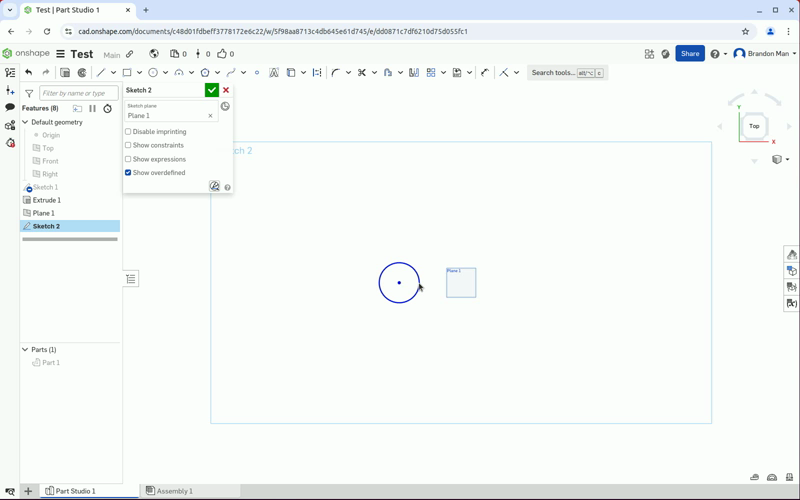
mouse_move(395, 279)
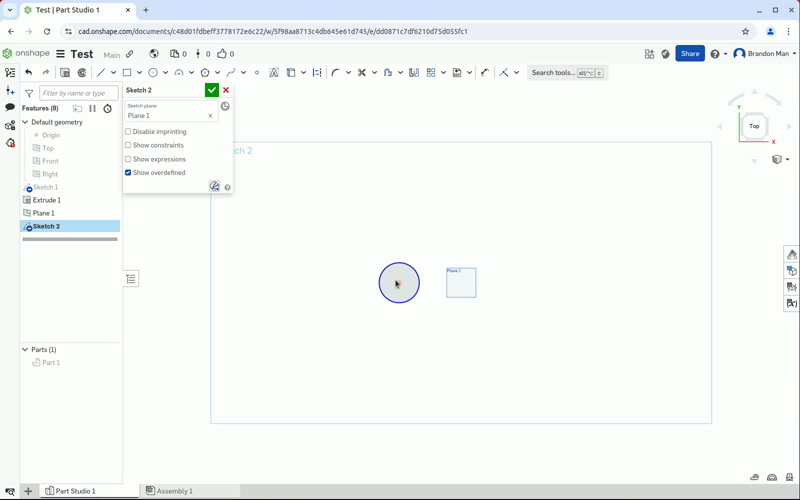
scroll(6)
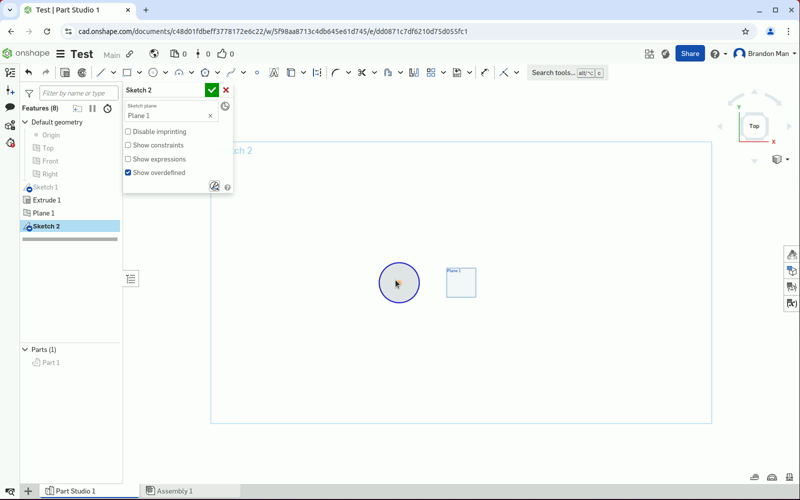
scroll(6)
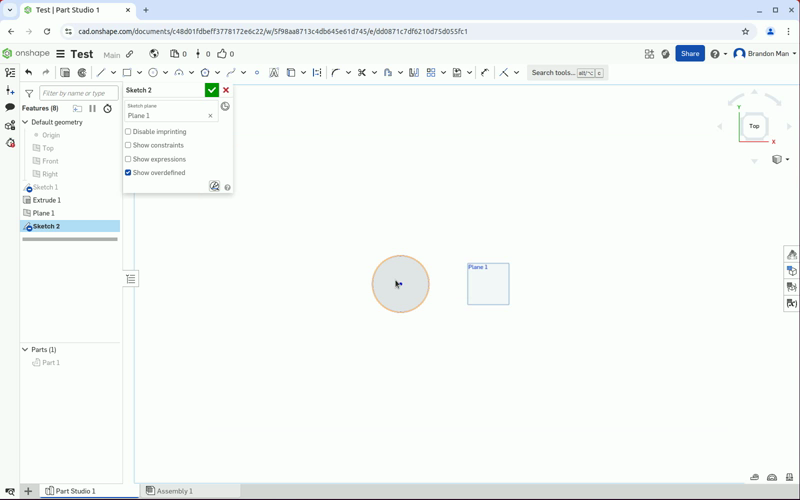
scroll(6)
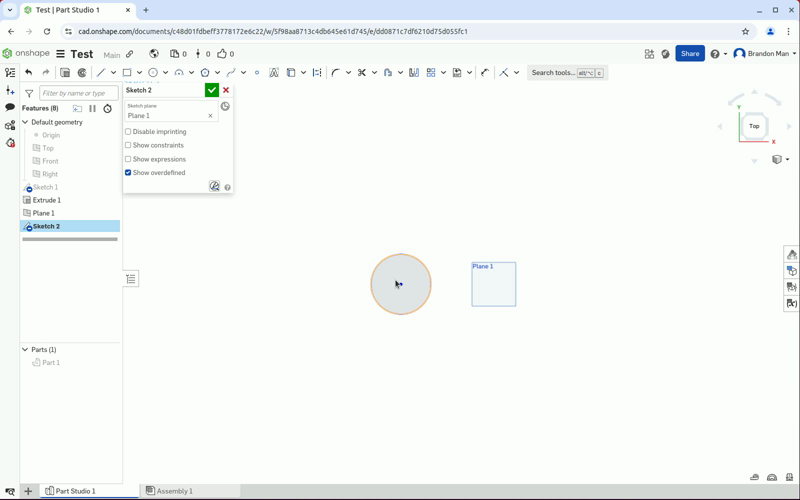
scroll(6)
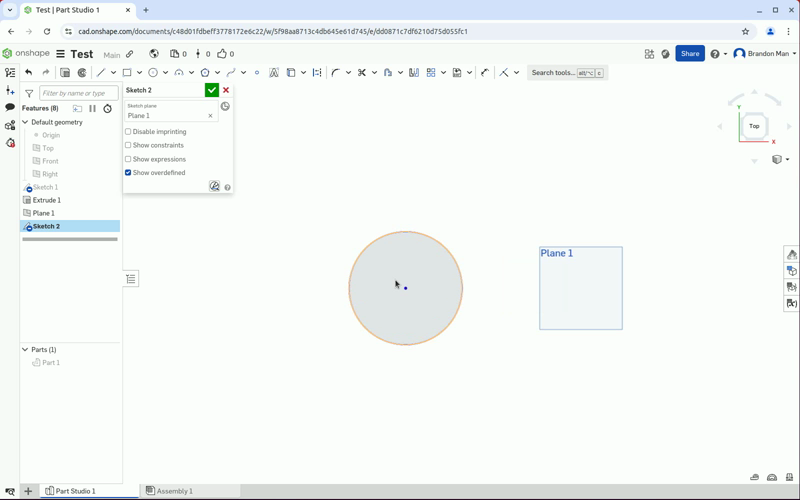
scroll(6)
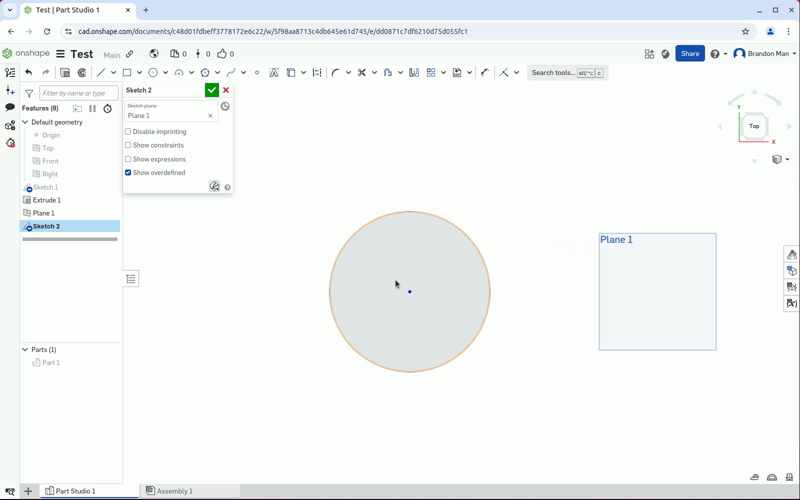
scroll(6)
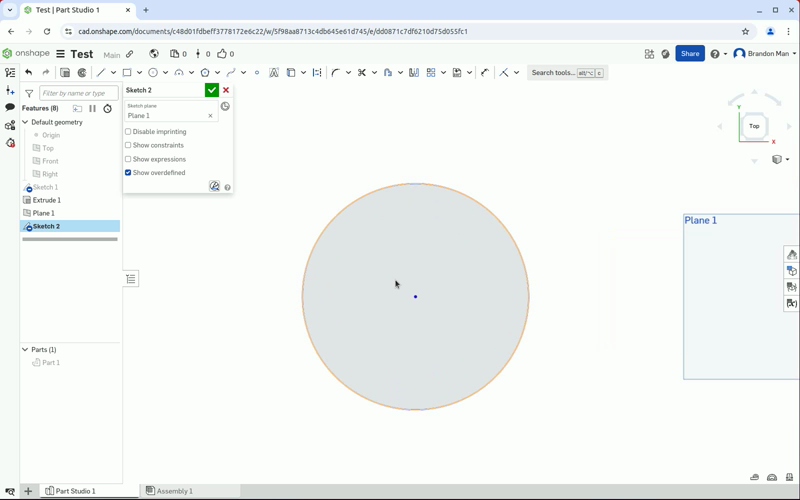
scroll(6)
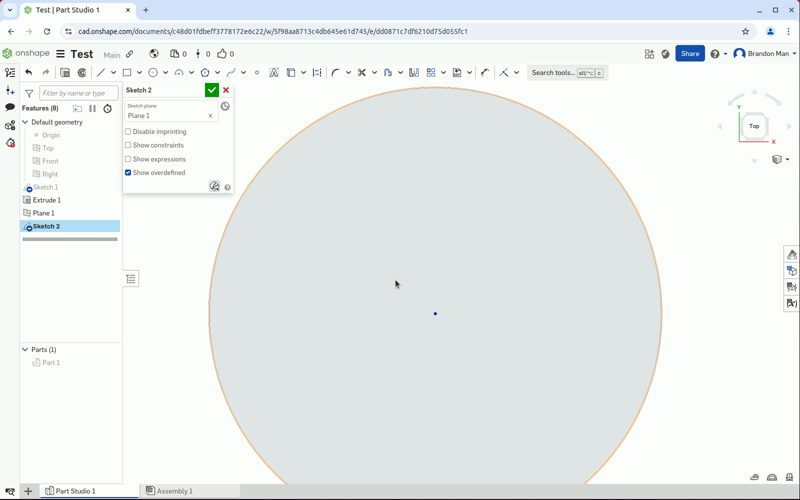
click(395, 279)
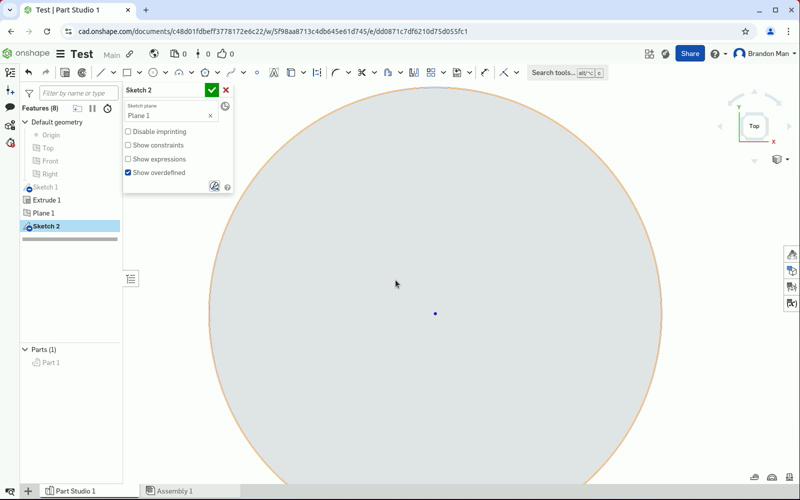
scroll(-6)
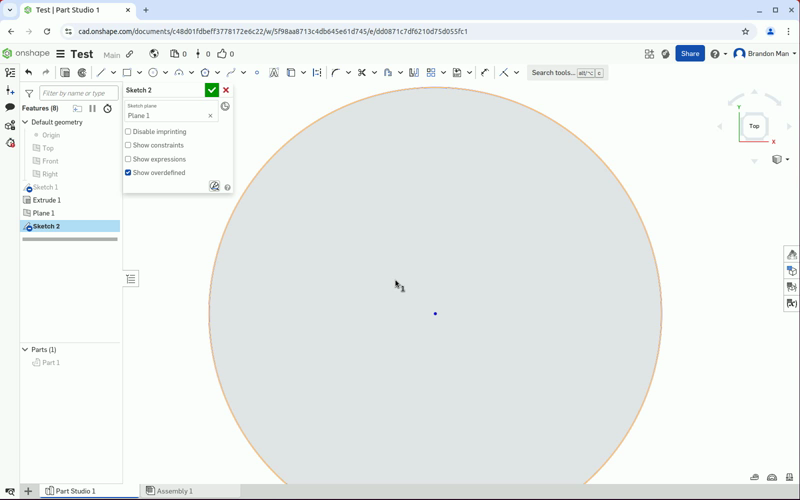
scroll(-6)
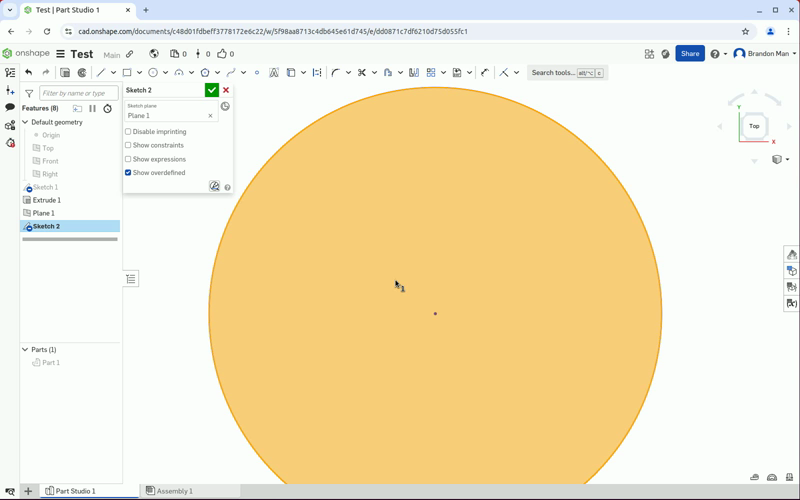
scroll(-6)
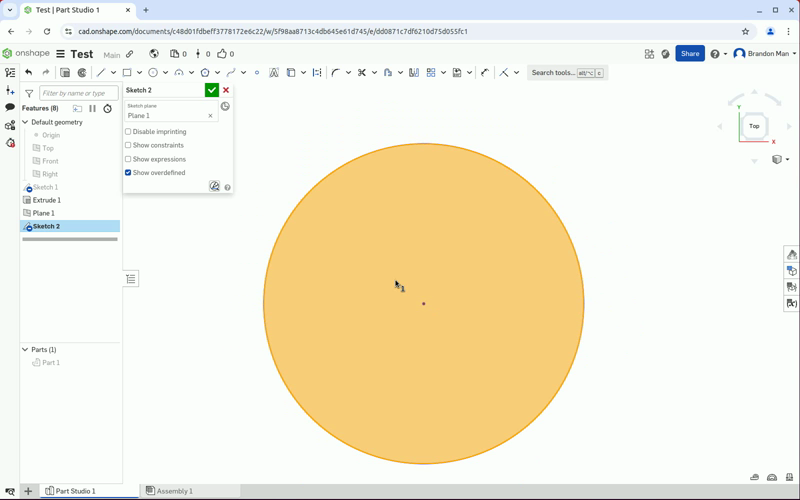
scroll(-6)
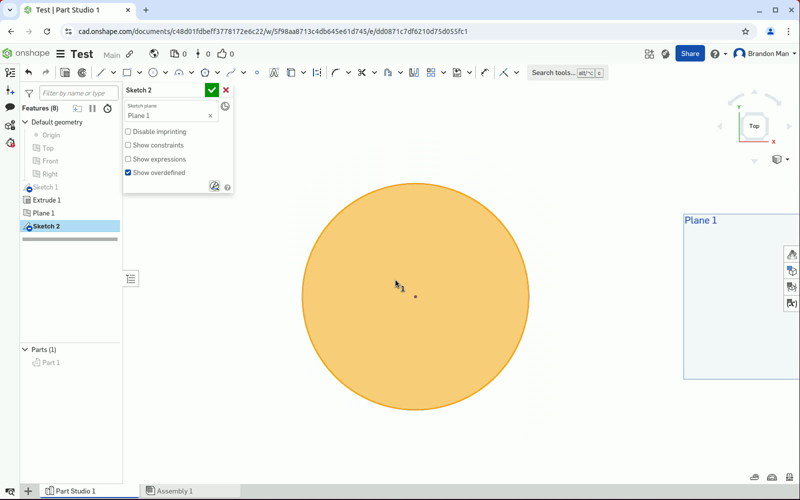
scroll(-6)
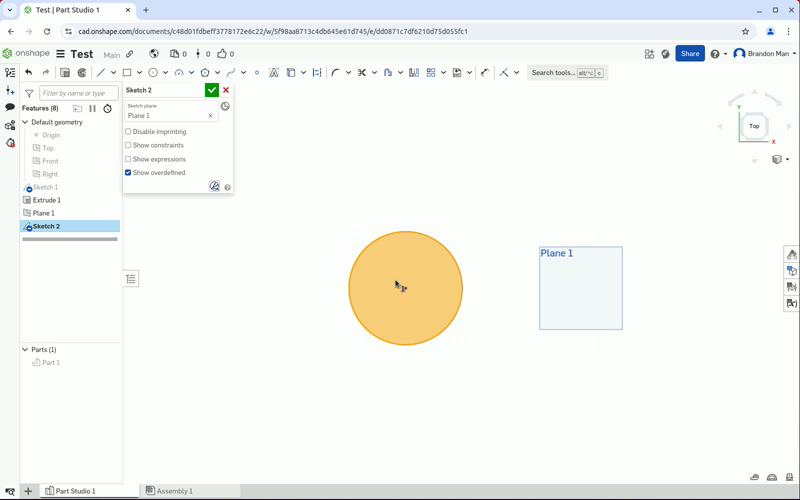
scroll(-6)
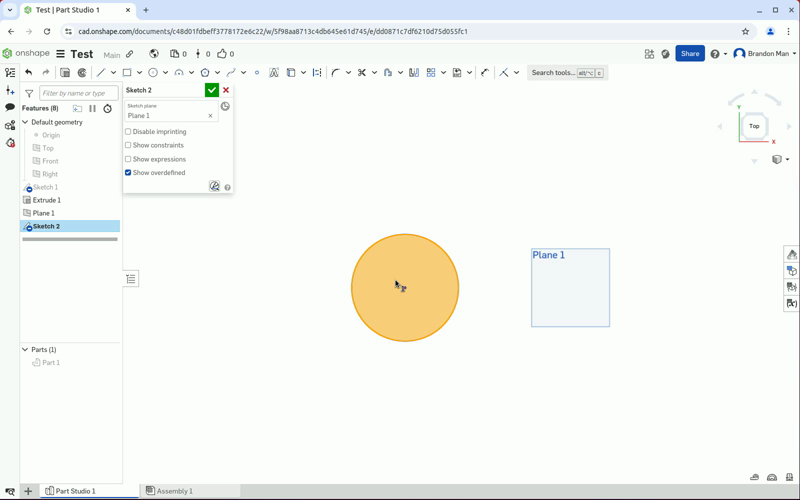
scroll(-6)
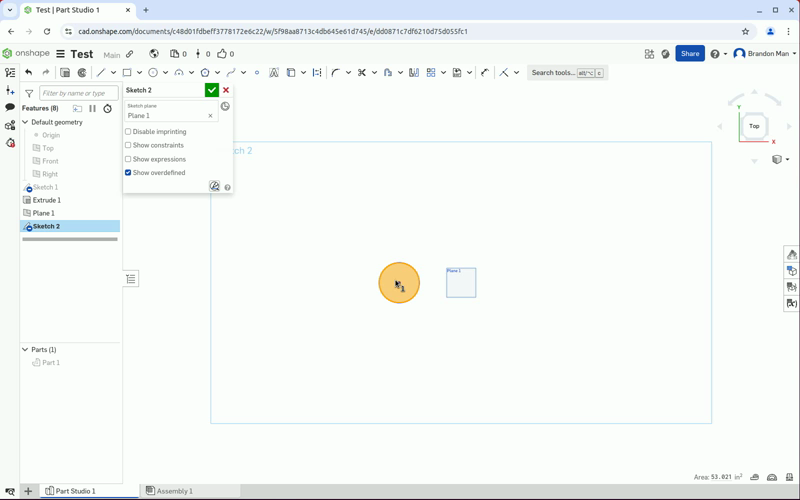
mouse_move(73, 352)
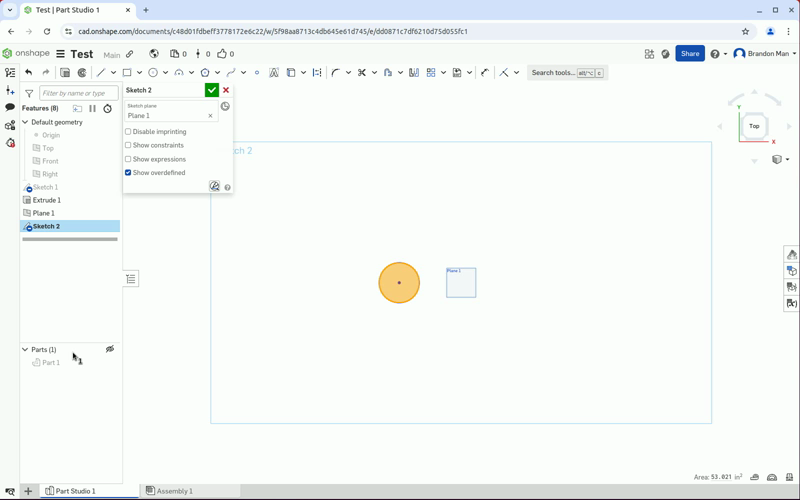
key(shift+y)
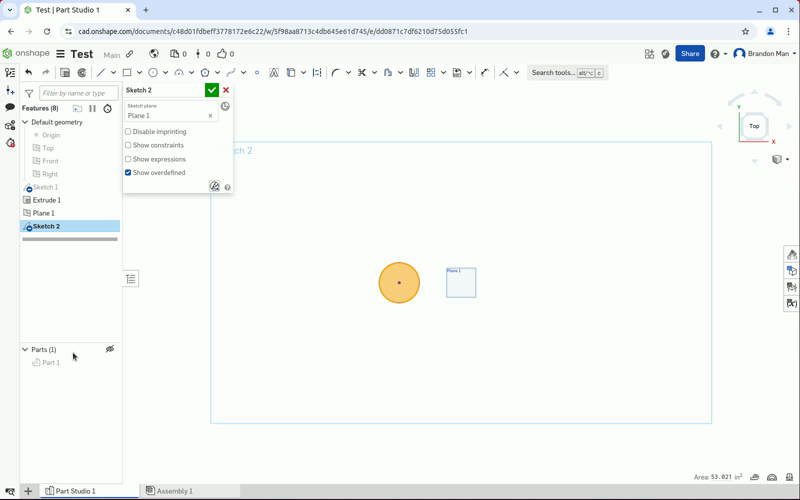
key(shift+e)
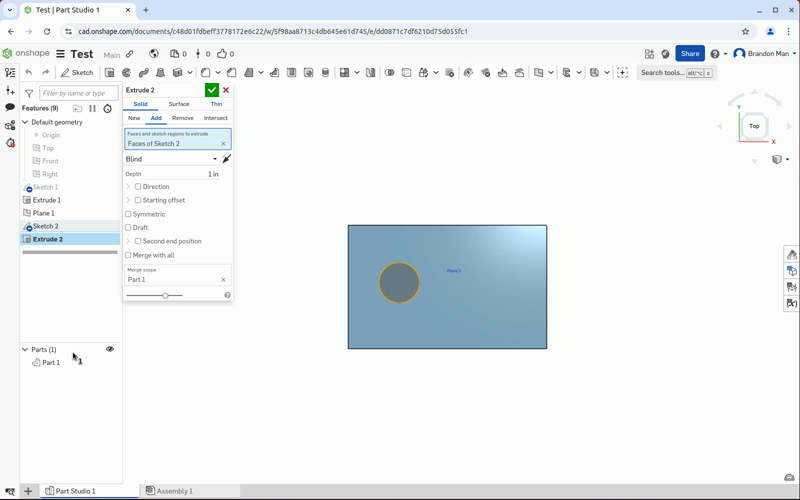
mouse_move(143, 106)
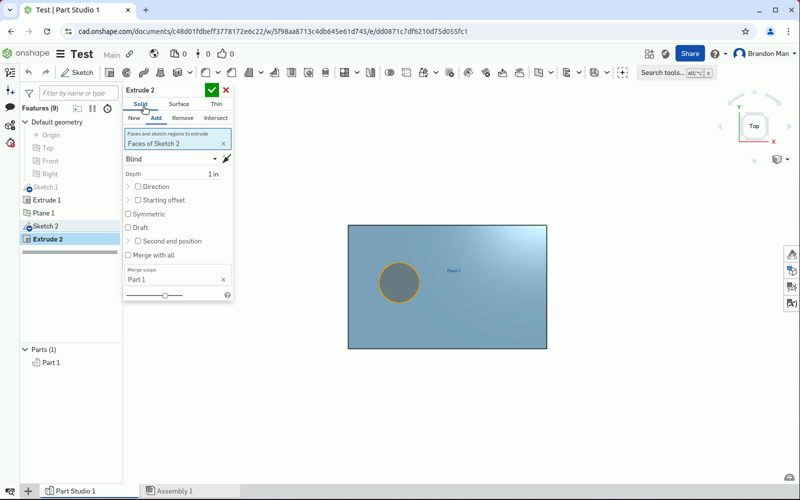
click(143, 106)
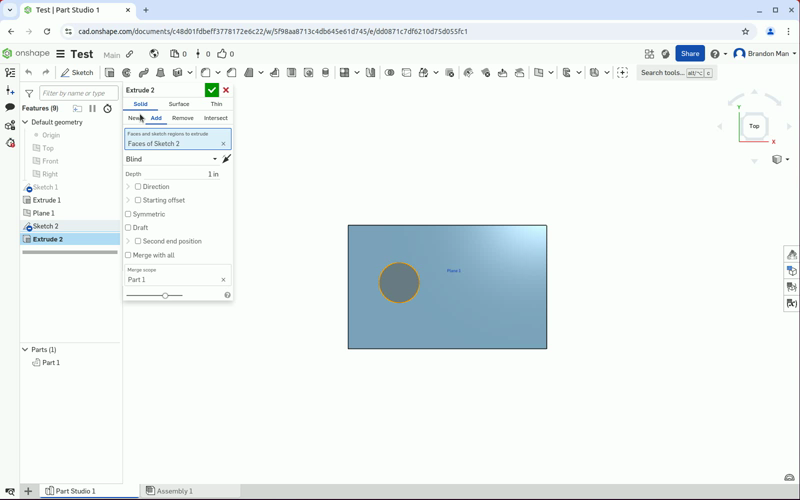
mouse_move(137, 120)
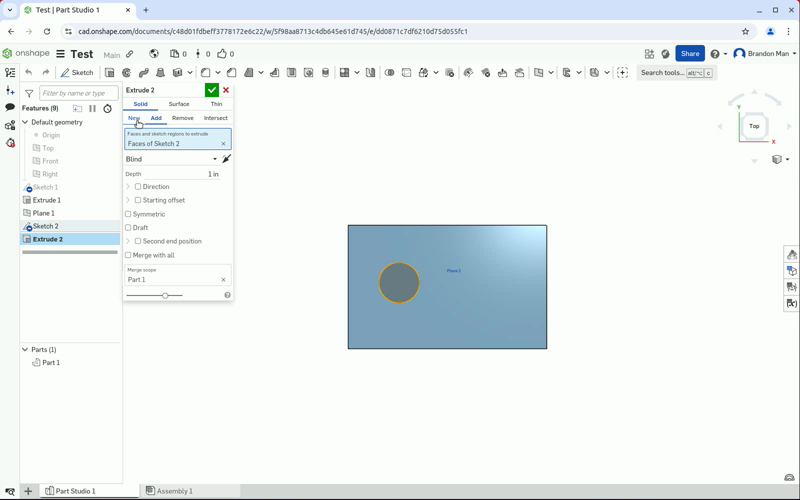
click(137, 120)
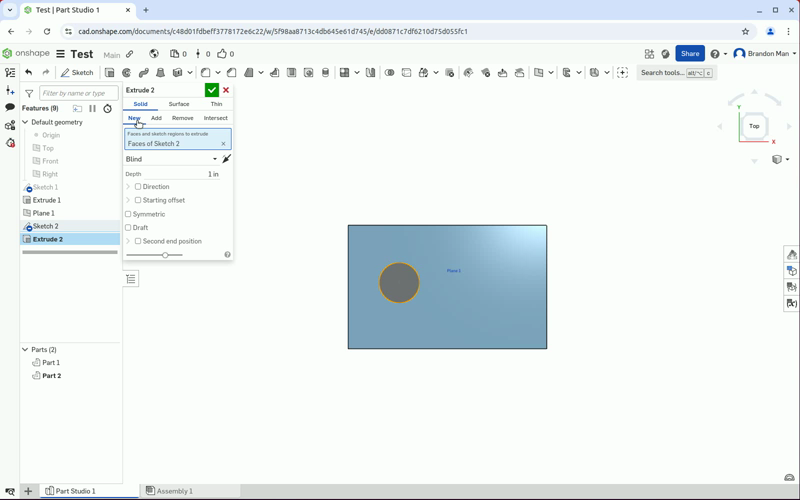
key(tab, 4)
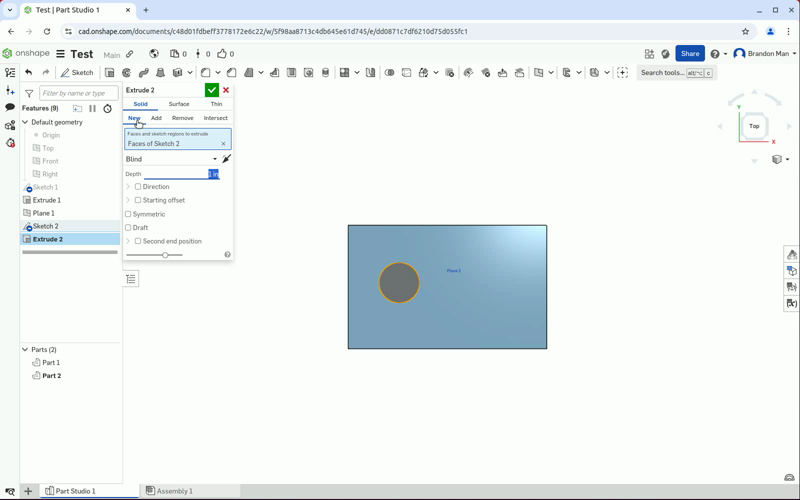
text(3.37)
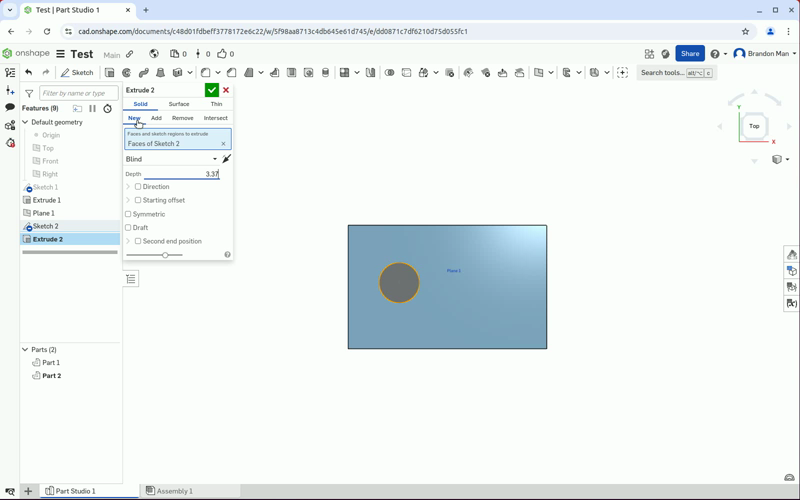
key(enter)
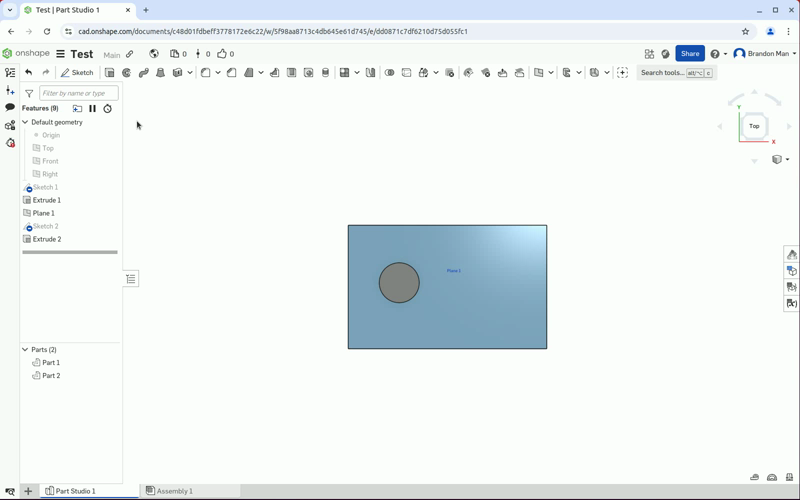
key(shift+h)
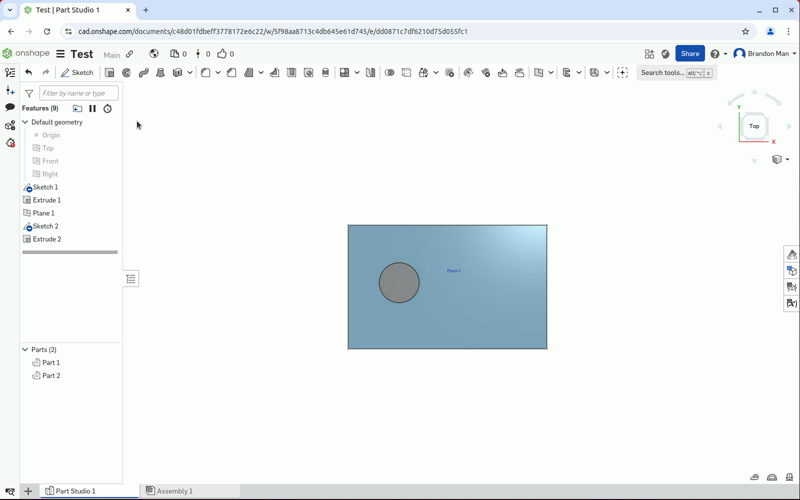
key(shift+h)
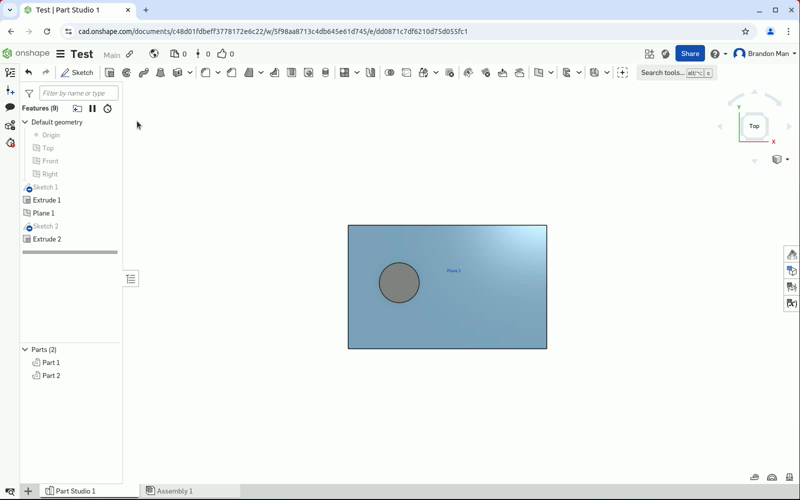
mouse_move(73, 189)
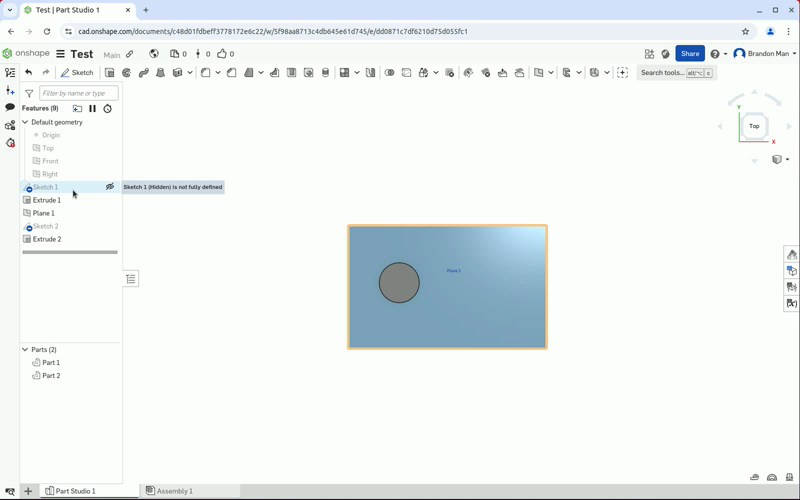
click(73, 189)
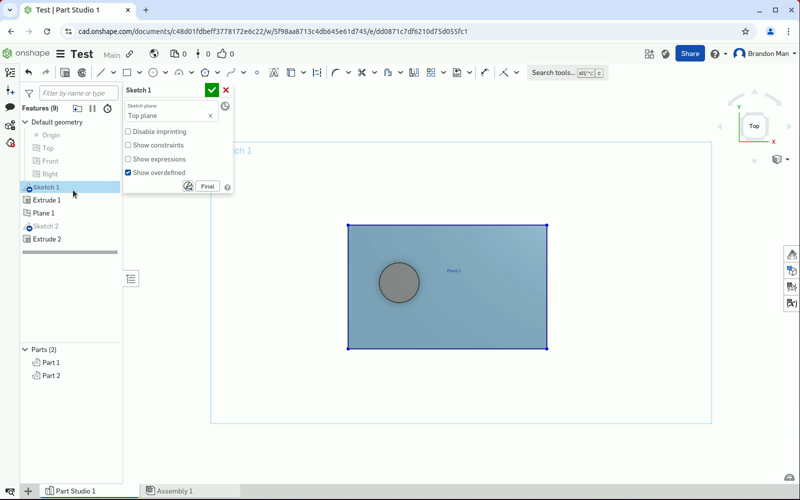
mouse_move(229, 92)
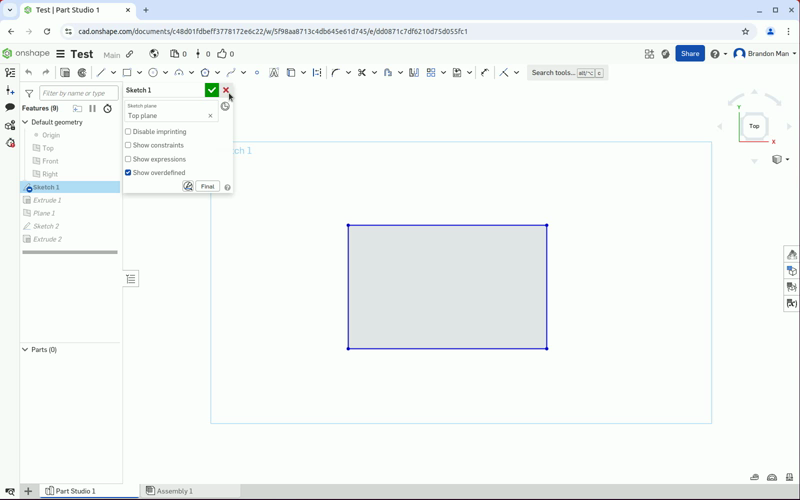
click(229, 92)
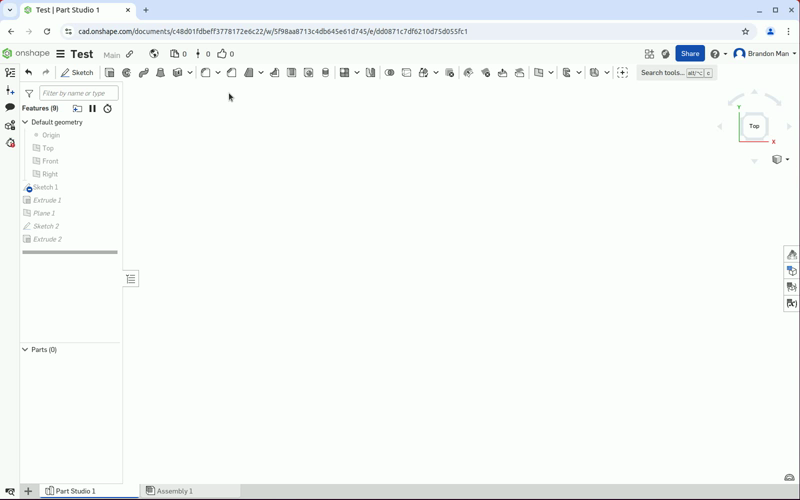
key(shift+s)
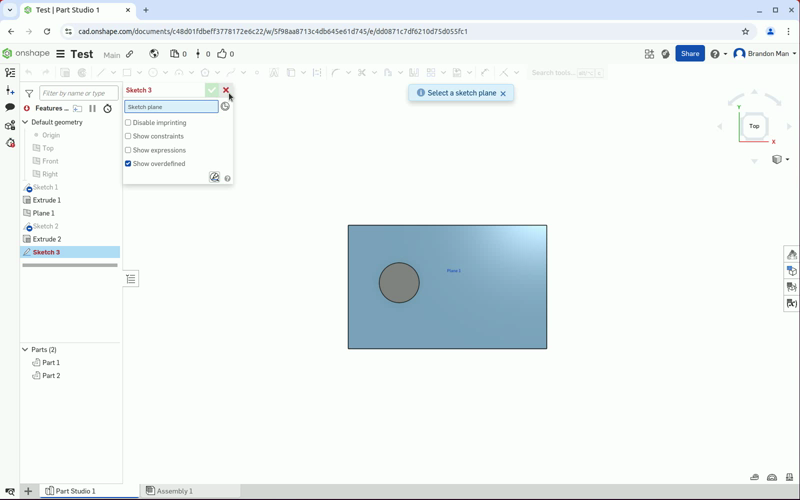
mouse_move(73, 215)
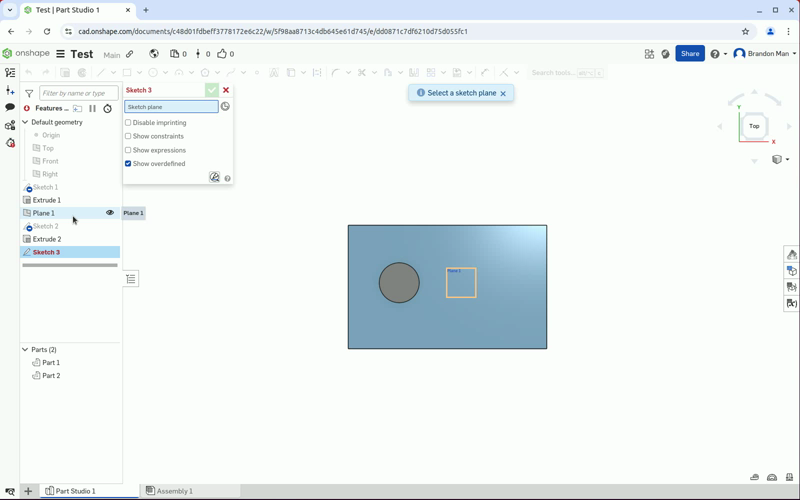
click(73, 215)
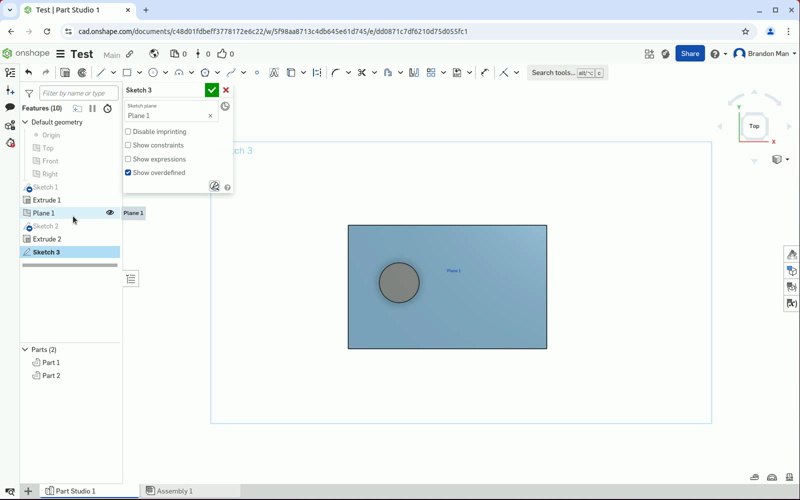
mouse_move(73, 352)
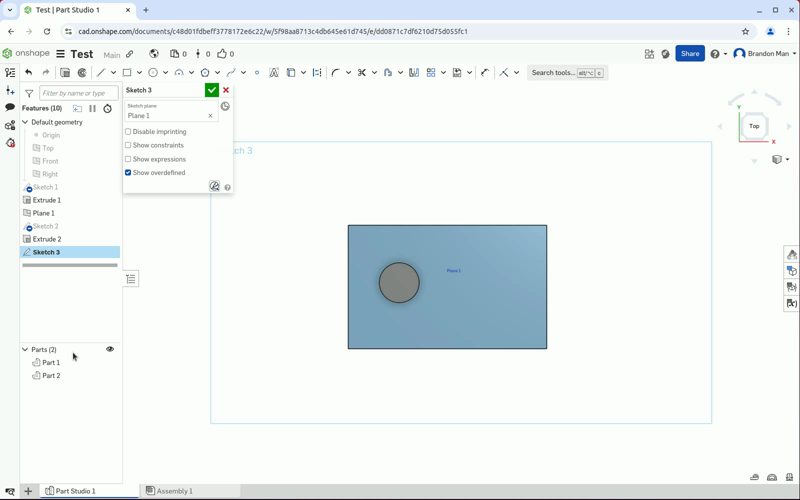
key(y)
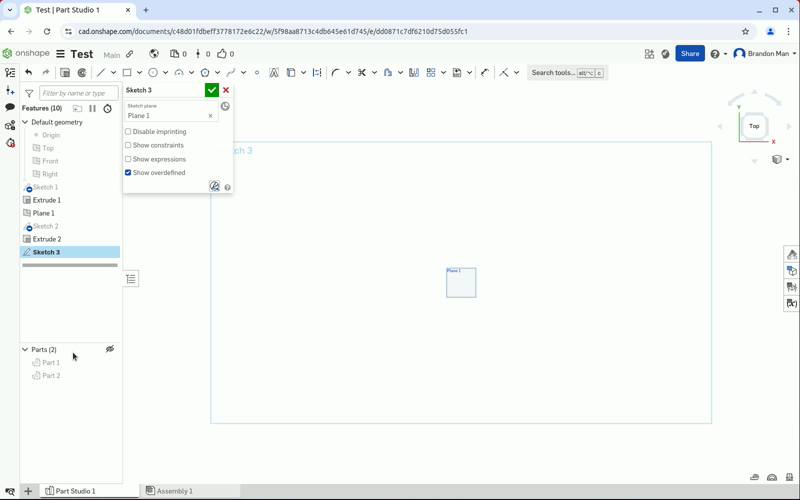
key(c)
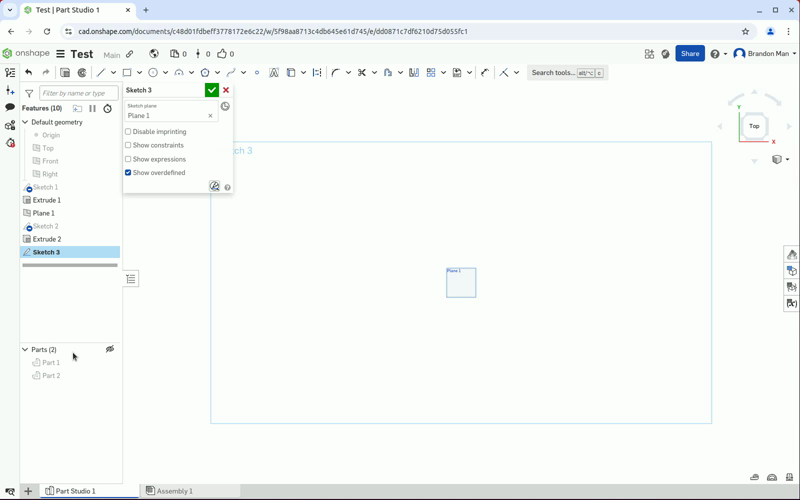
key_down(shift)
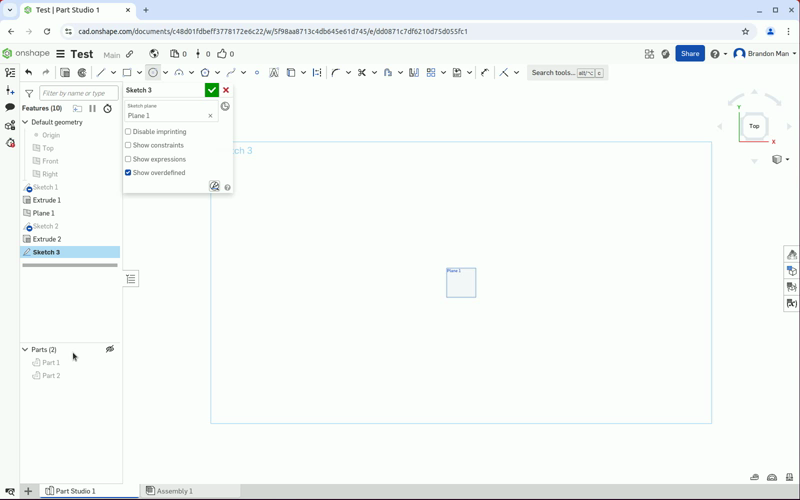
mouse_move(502, 282)
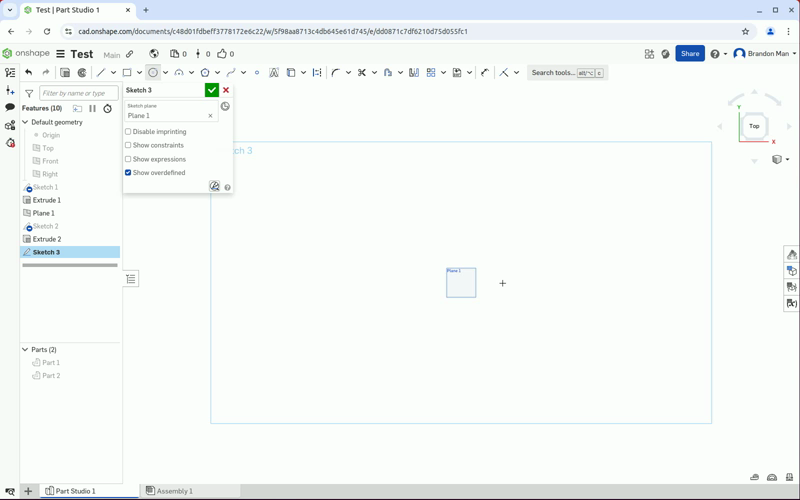
click(502, 282)
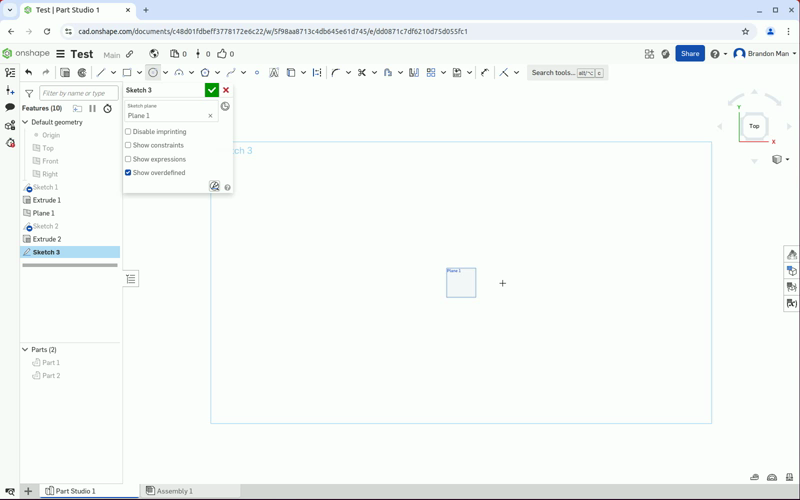
key_up(shift)
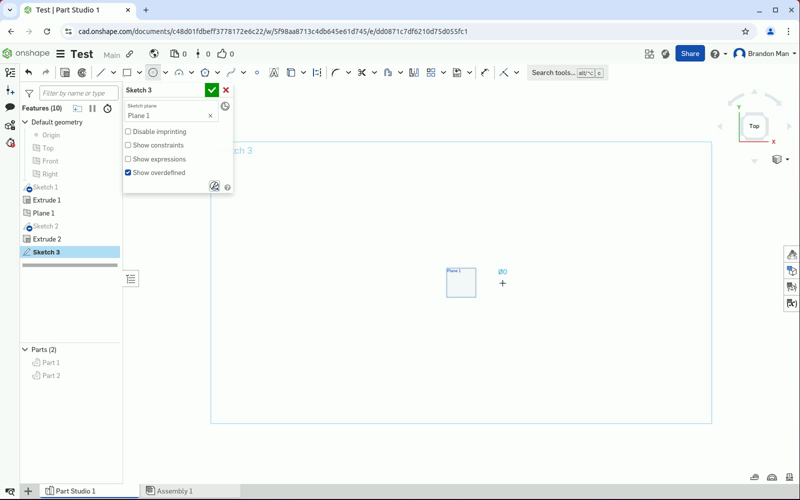
mouse_move(522, 282)
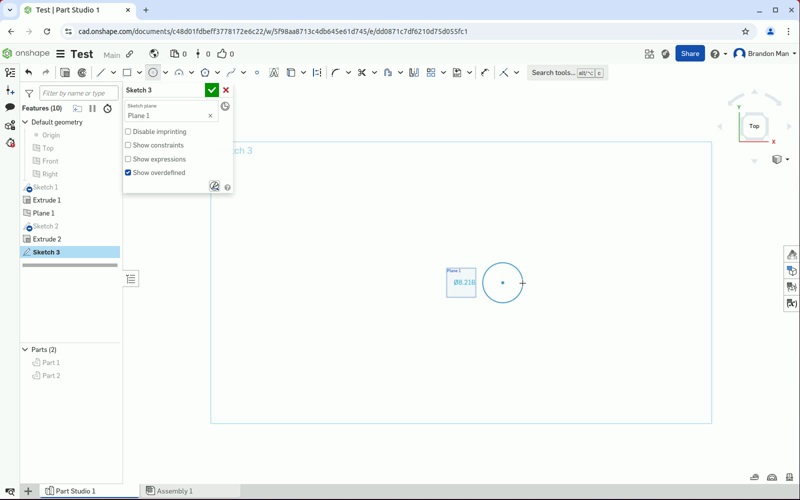
click(522, 282)
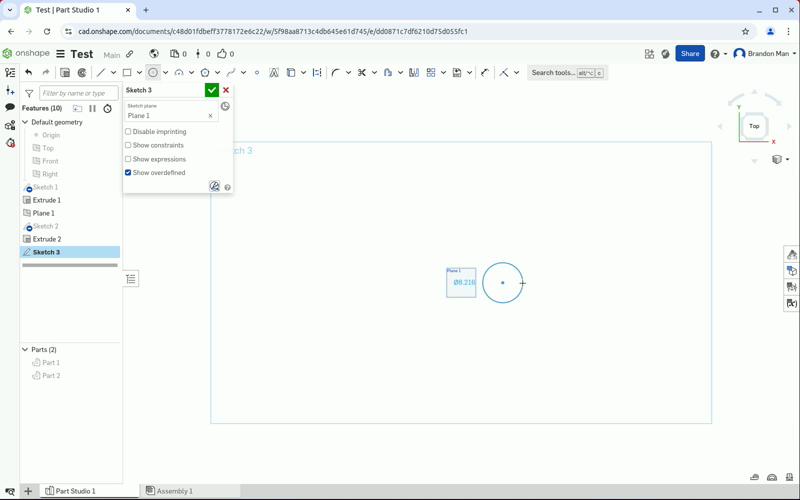
key(esc)
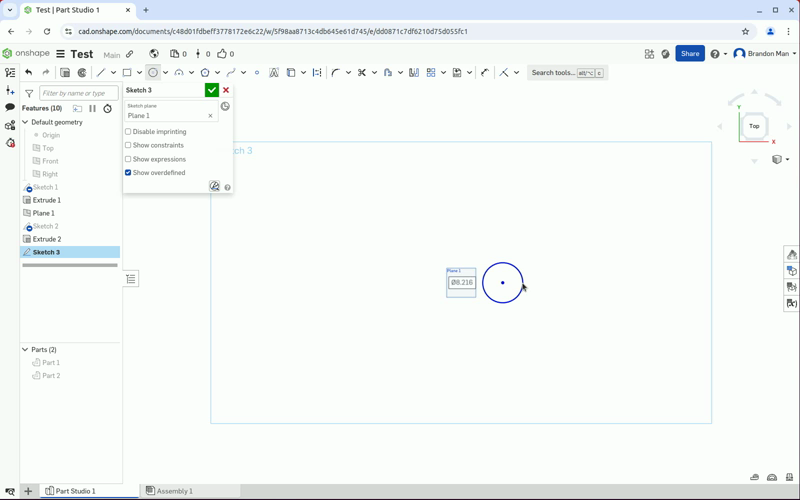
mouse_move(503, 298)
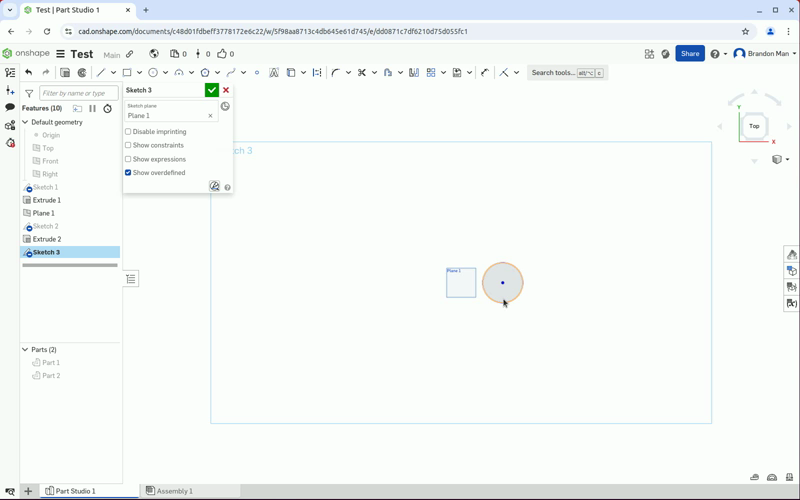
scroll(6)
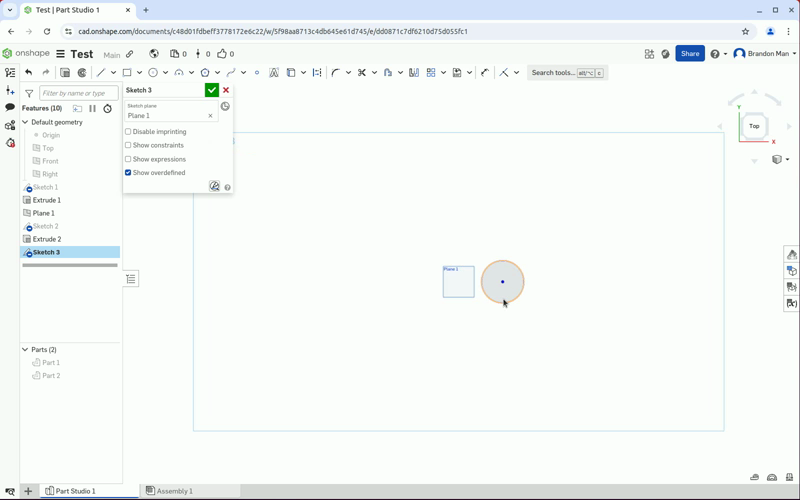
scroll(6)
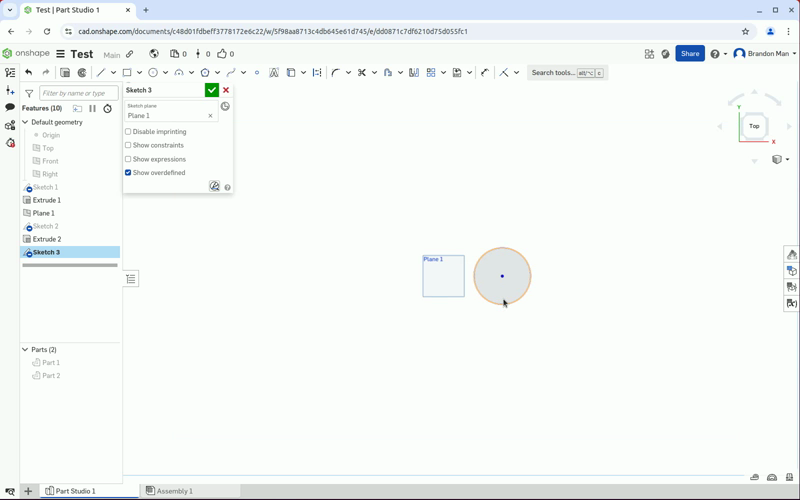
scroll(6)
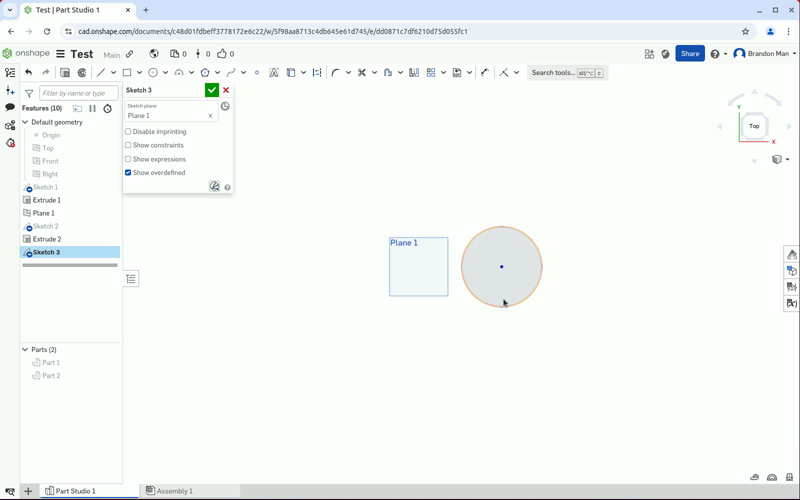
scroll(6)
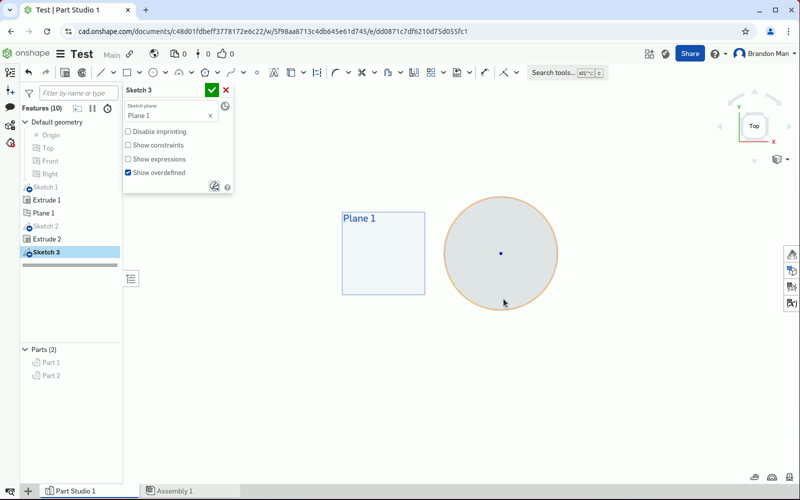
scroll(6)
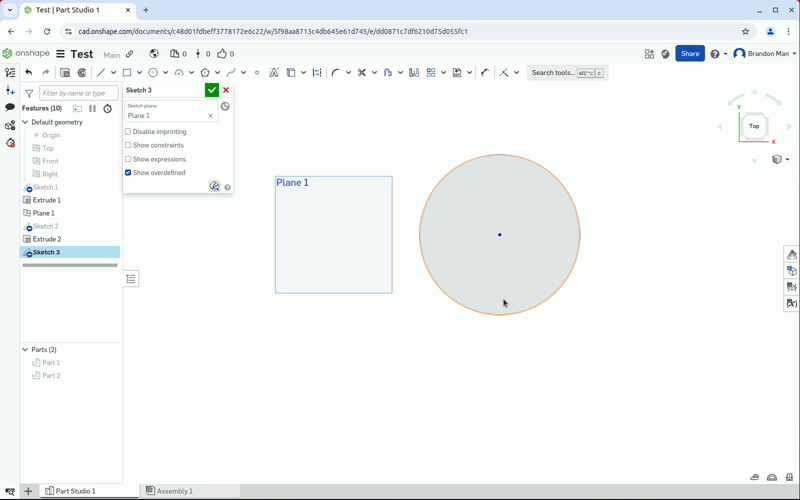
scroll(6)
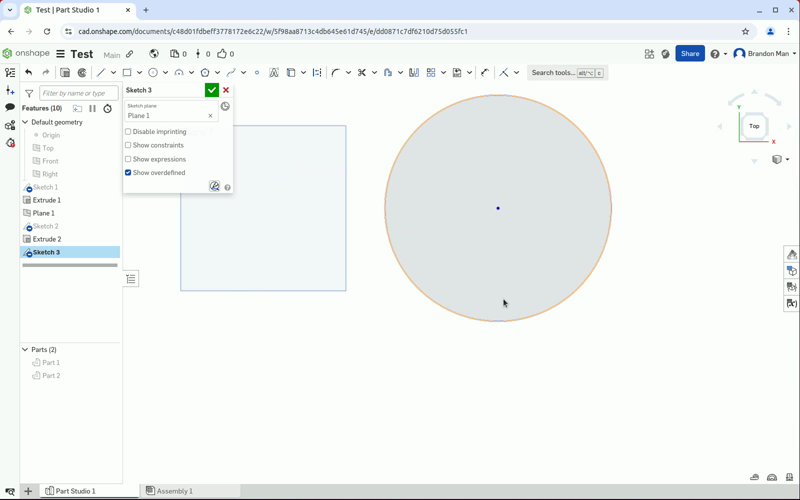
scroll(6)
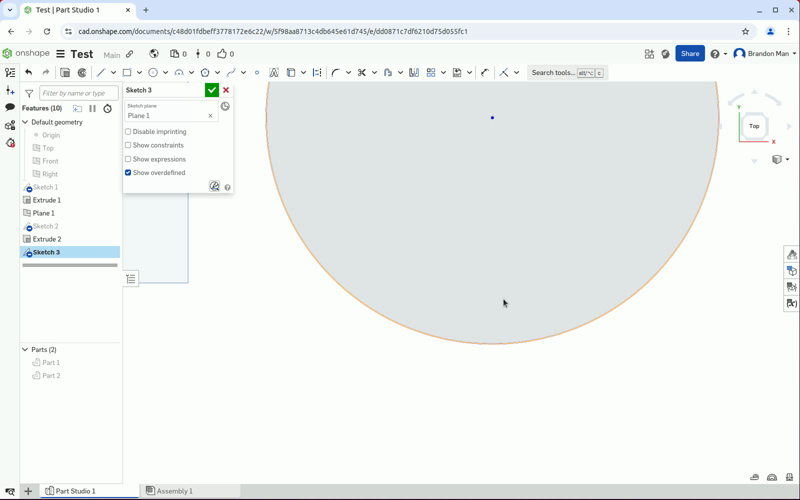
click(503, 298)
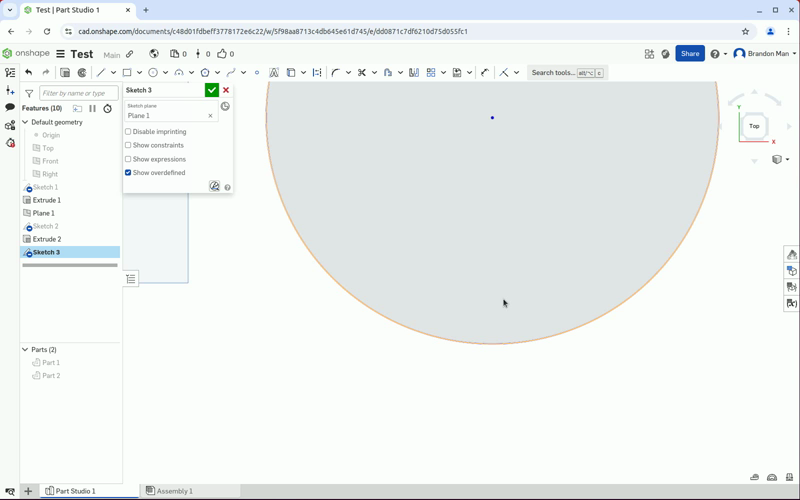
scroll(-6)
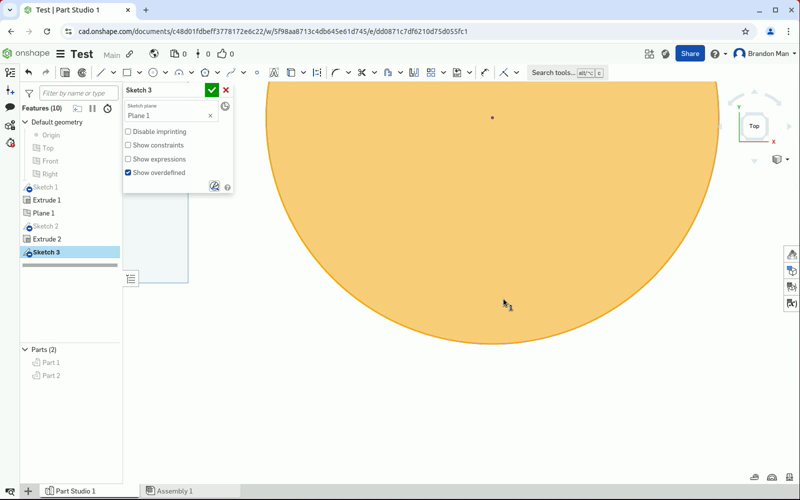
scroll(-6)
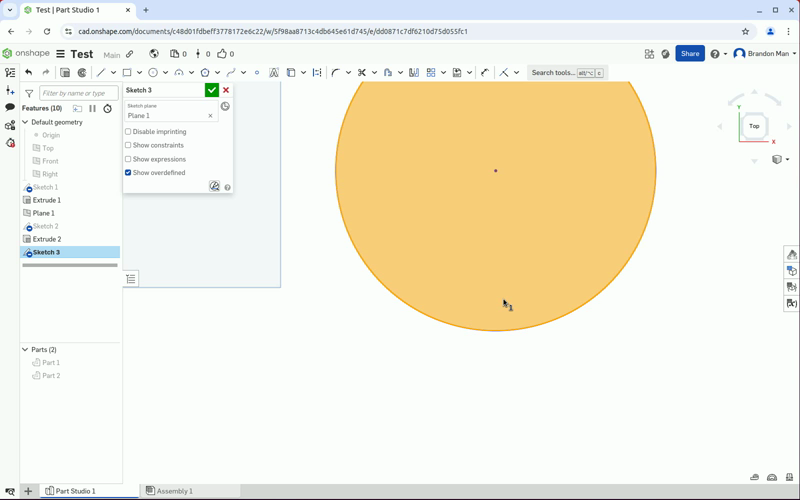
scroll(-6)
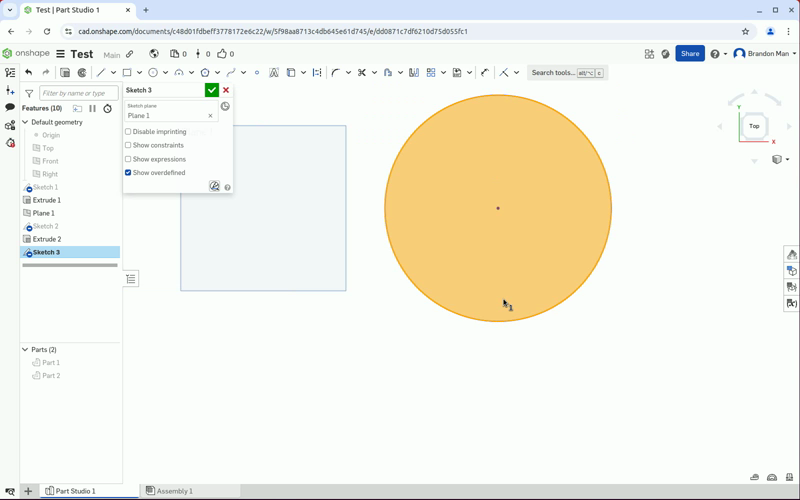
scroll(-6)
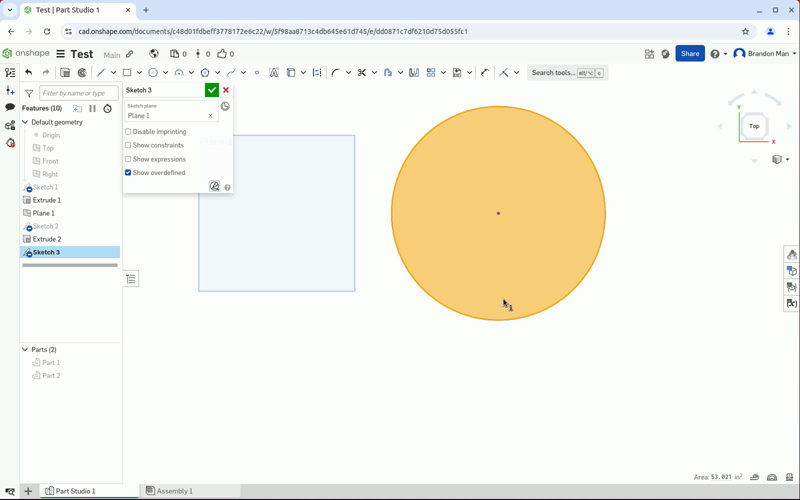
scroll(-6)
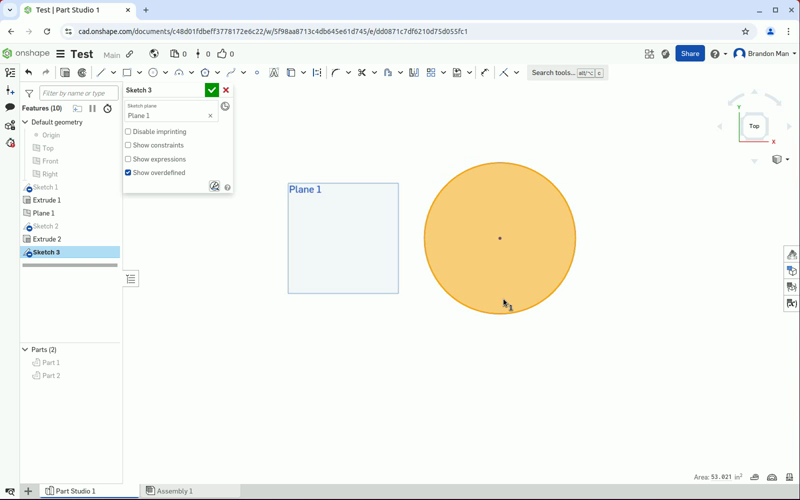
scroll(-6)
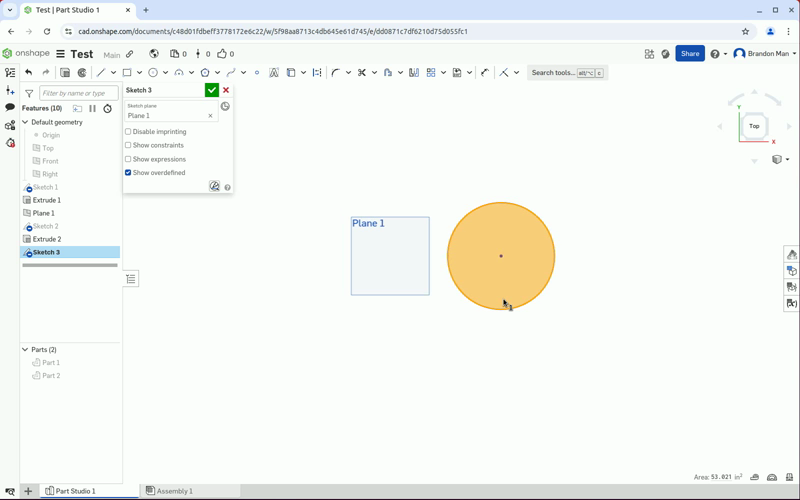
scroll(-6)
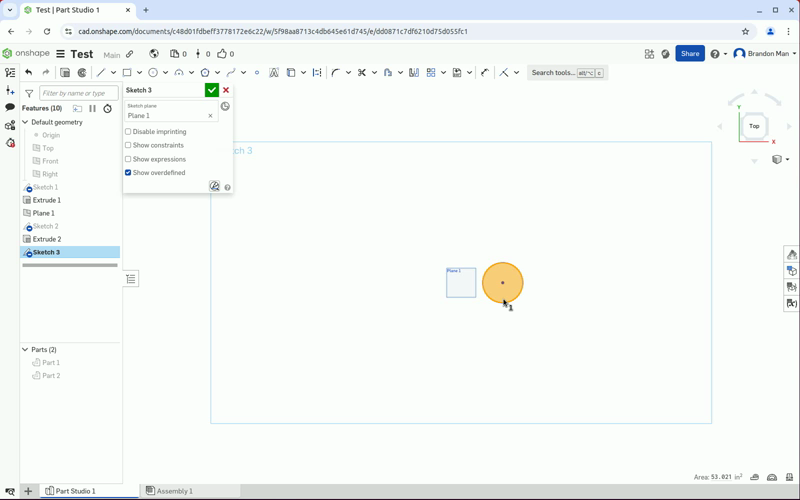
mouse_move(73, 352)
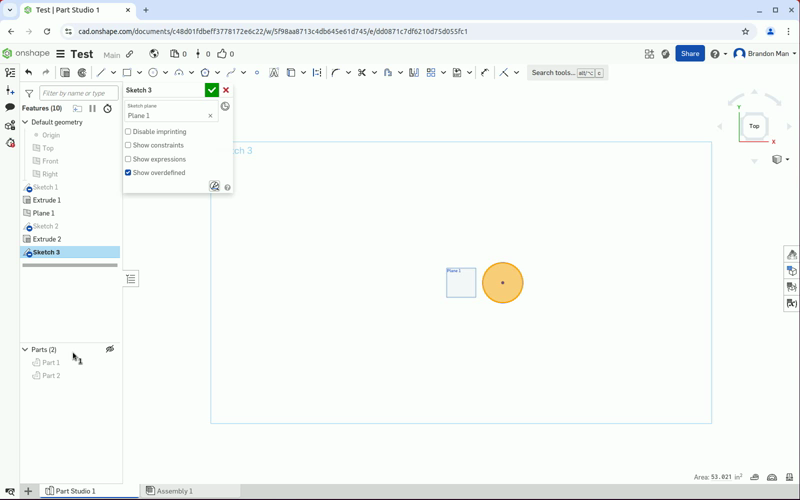
key(shift+y)
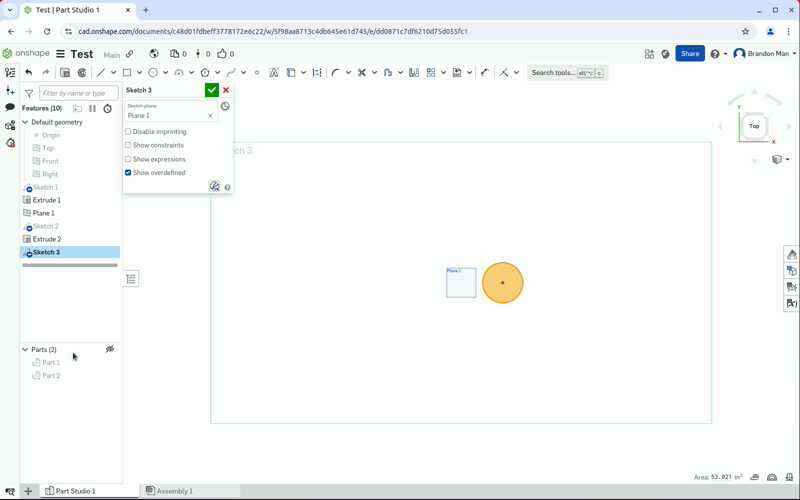
key(shift+e)
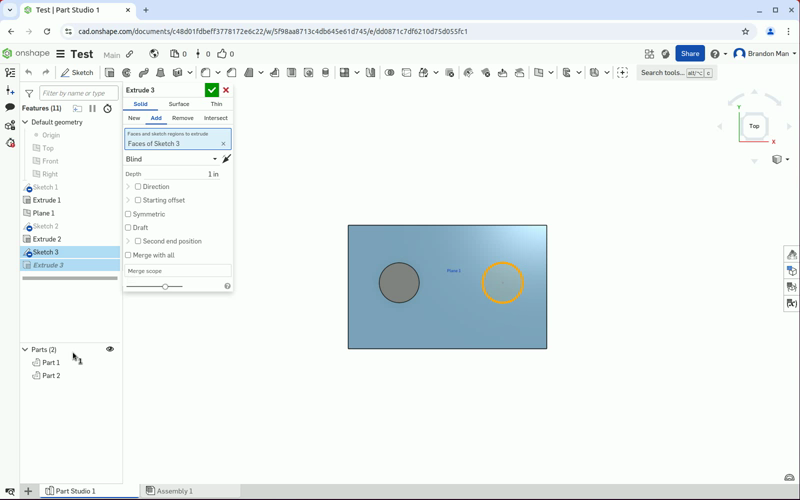
mouse_move(143, 106)
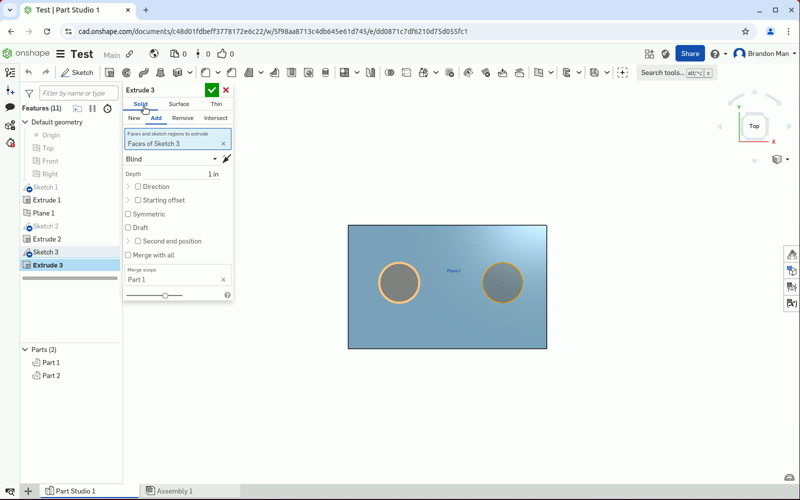
click(143, 106)
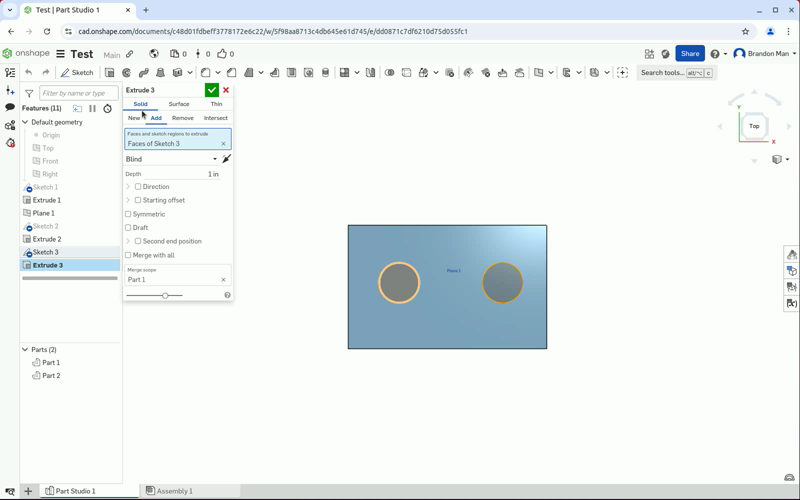
mouse_move(137, 120)
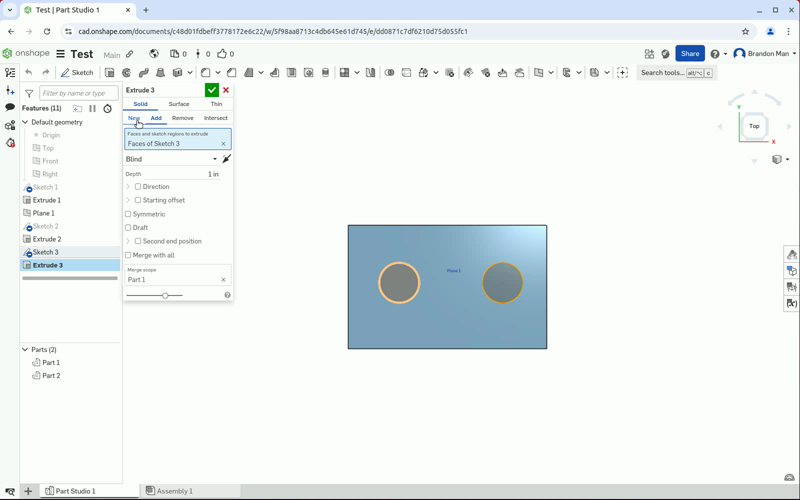
click(137, 120)
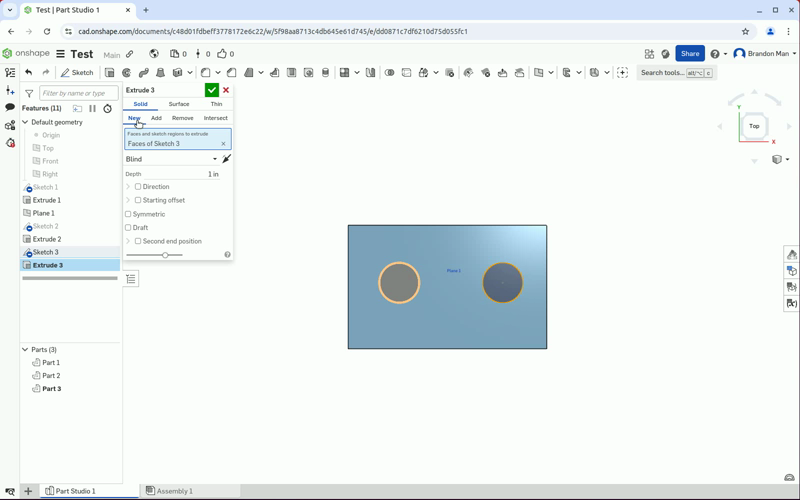
key(tab, 4)
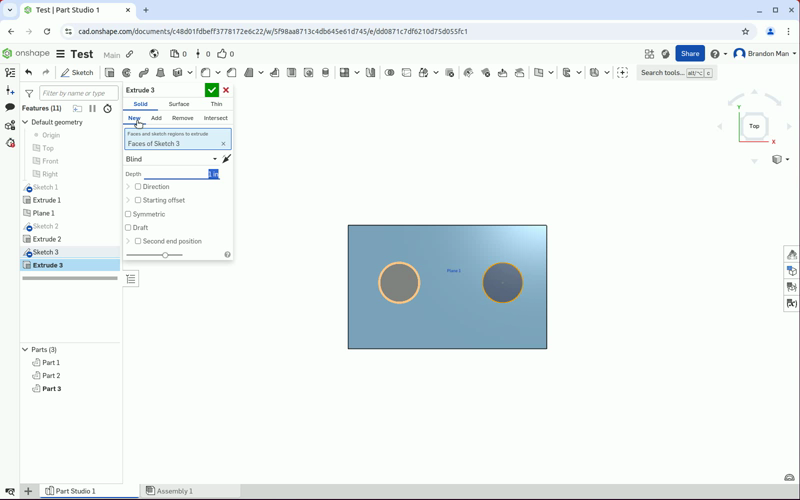
text(3.37)
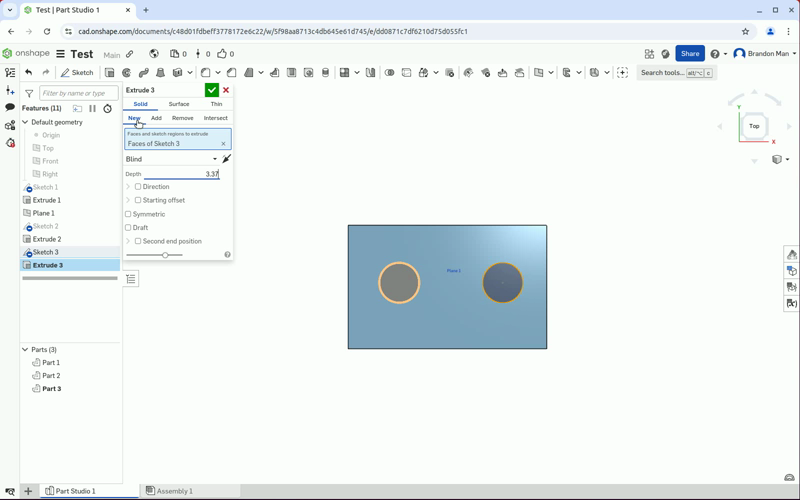
key(enter)
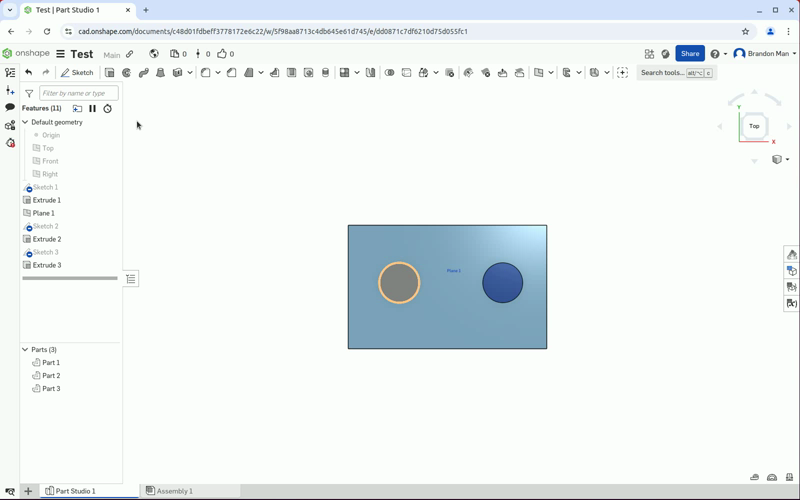
key(shift+h)
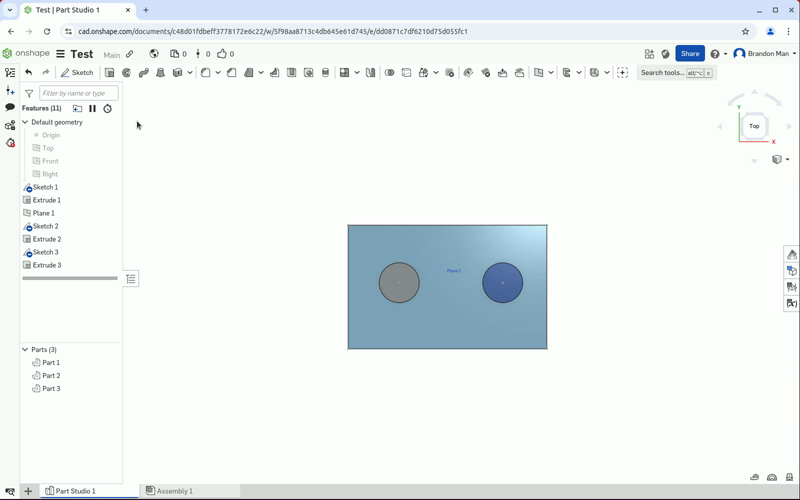
key(shift+h)
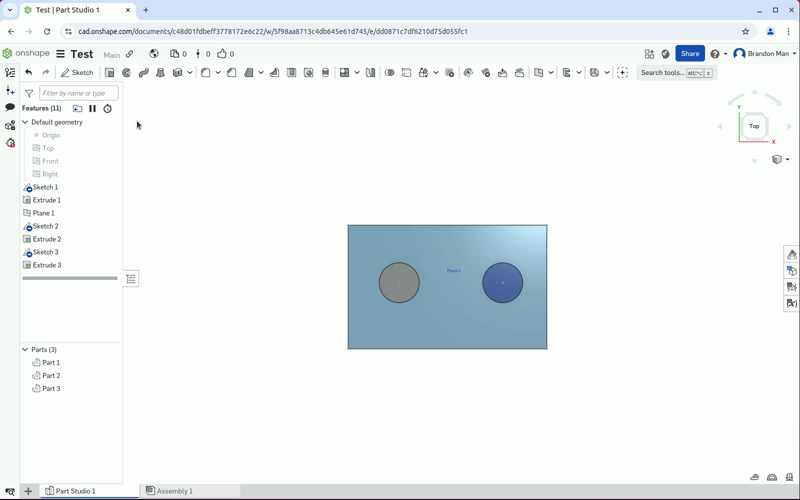
key(shift+7)
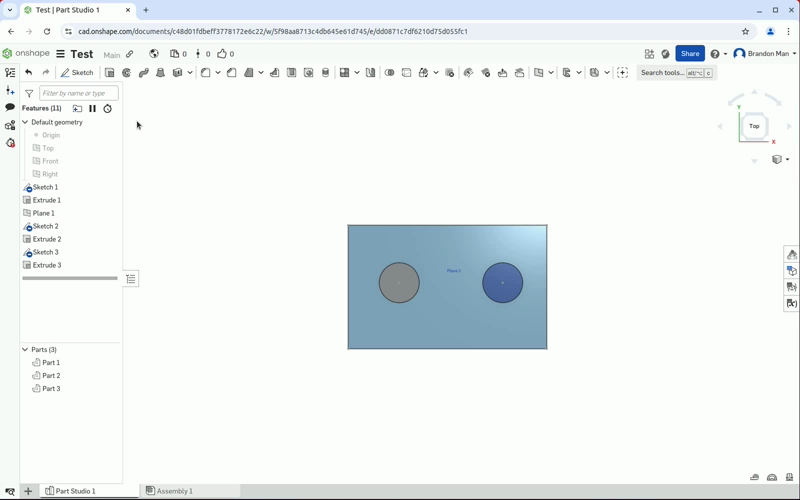
key(up, 3)
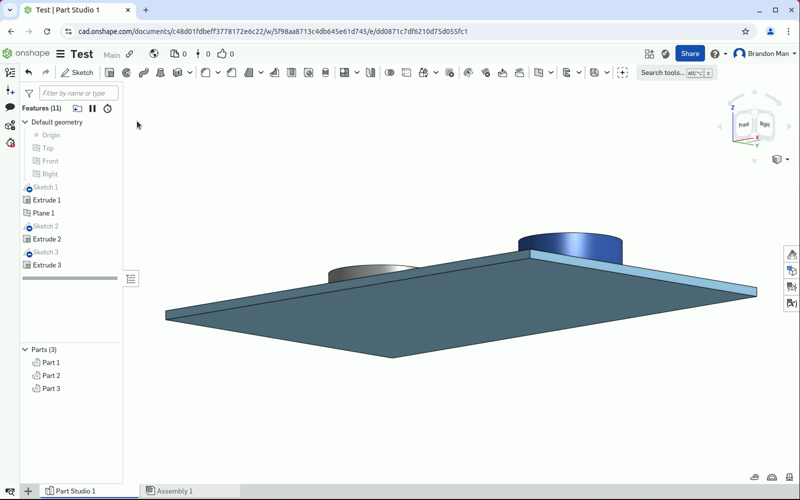
key(left, 3)
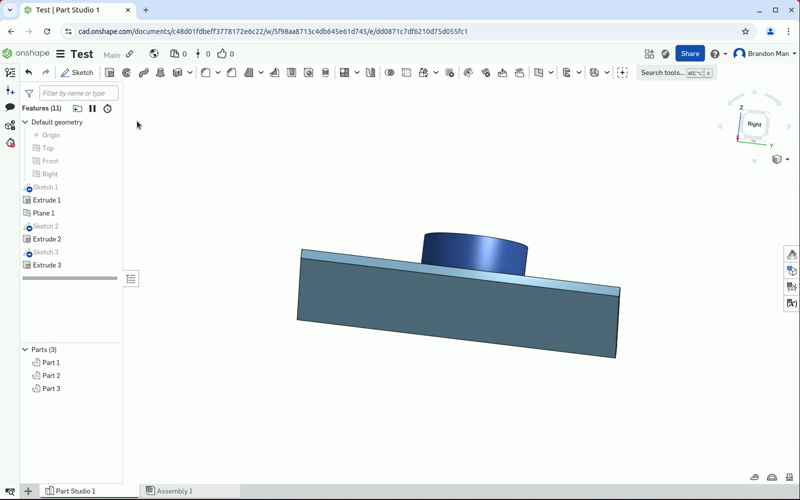
key(right, 3)
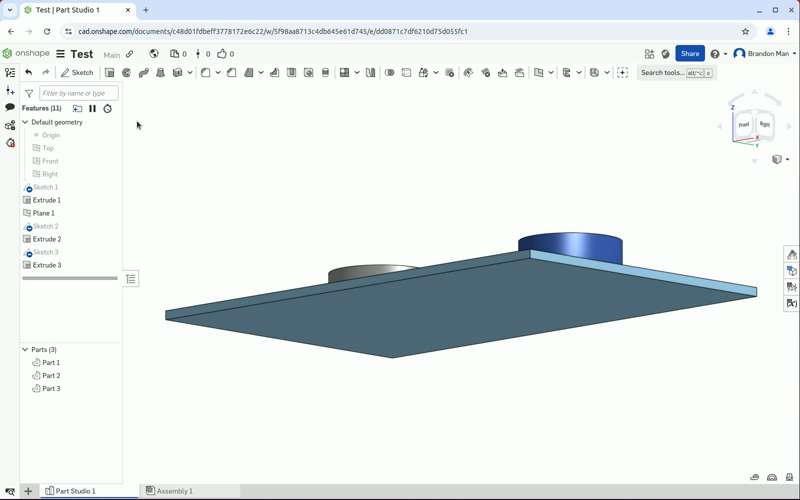
key(down, 3)
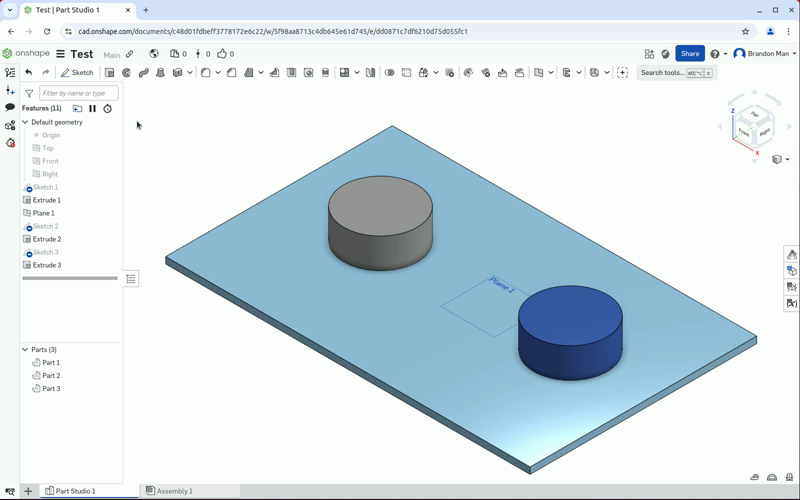
mouse_move(73, 189)
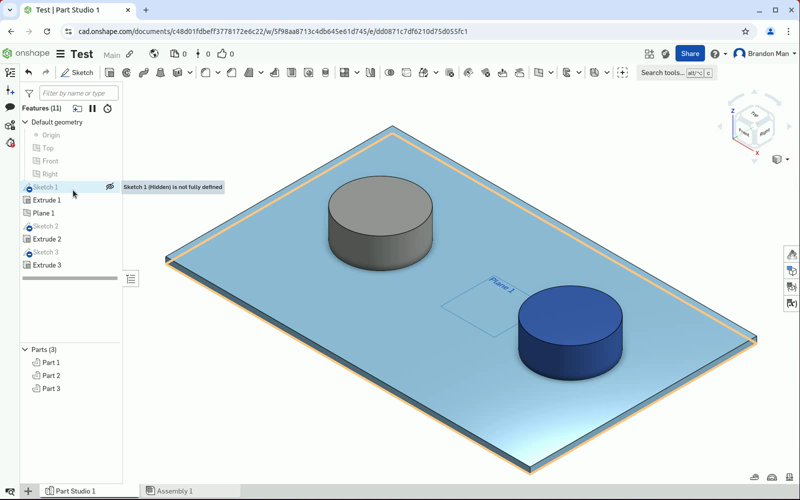
click(73, 189)